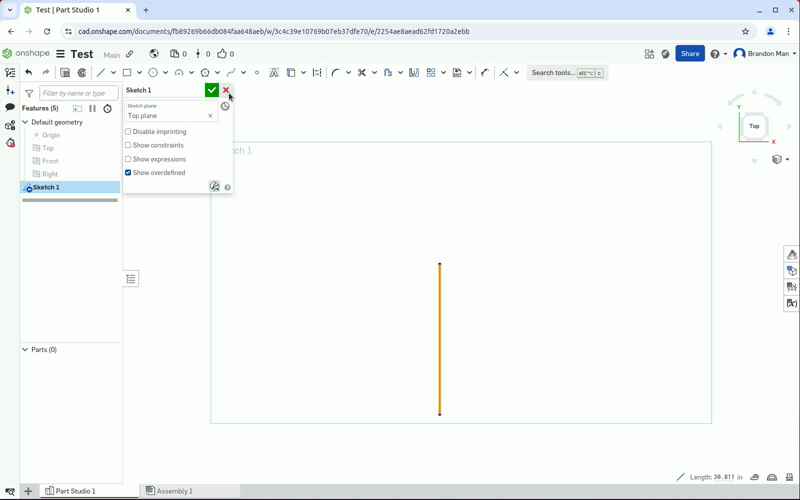
key(shift+h)
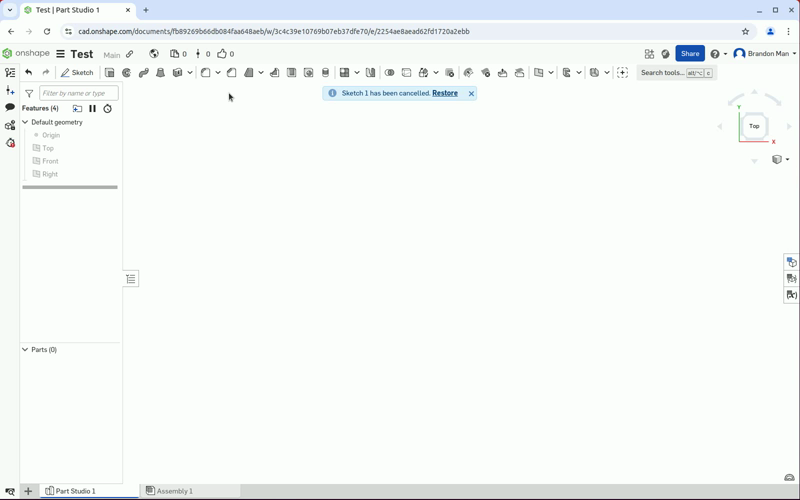
mouse_move(73, 352)
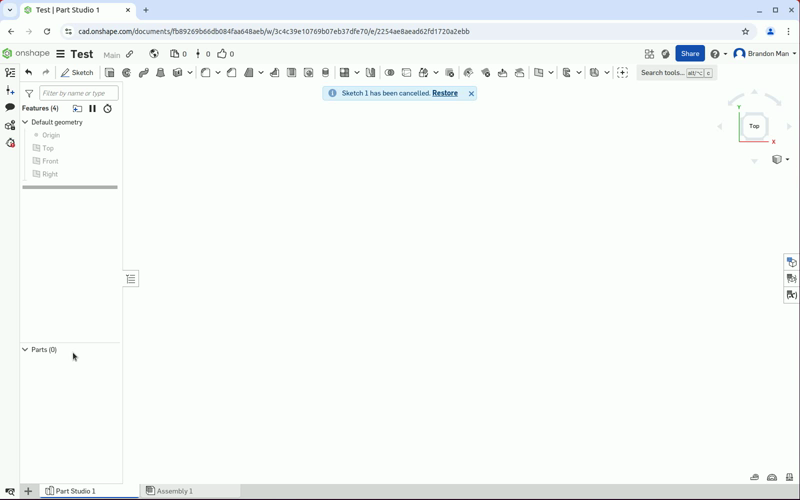
key(y)
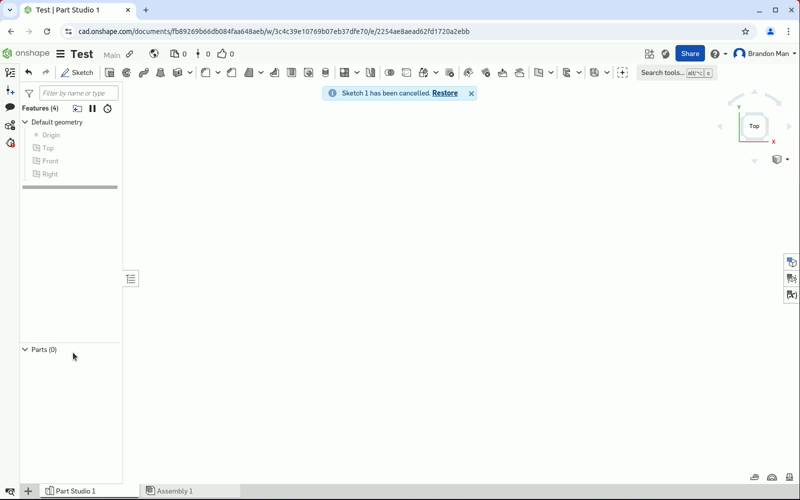
key(shift+p)
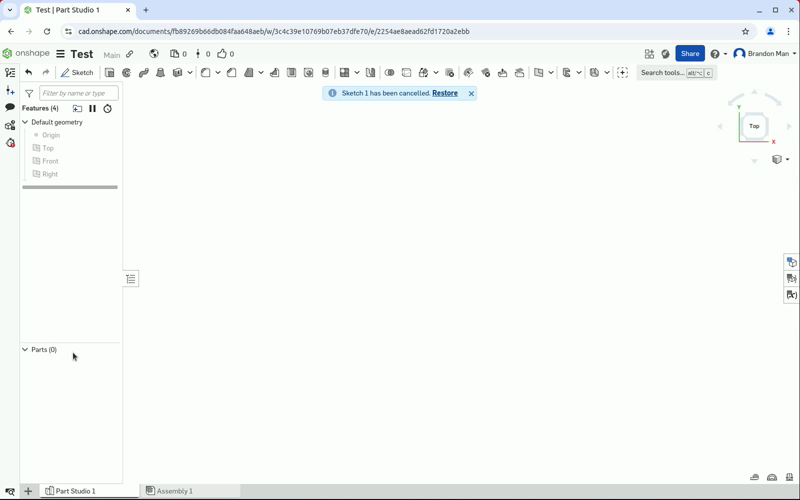
key(space)
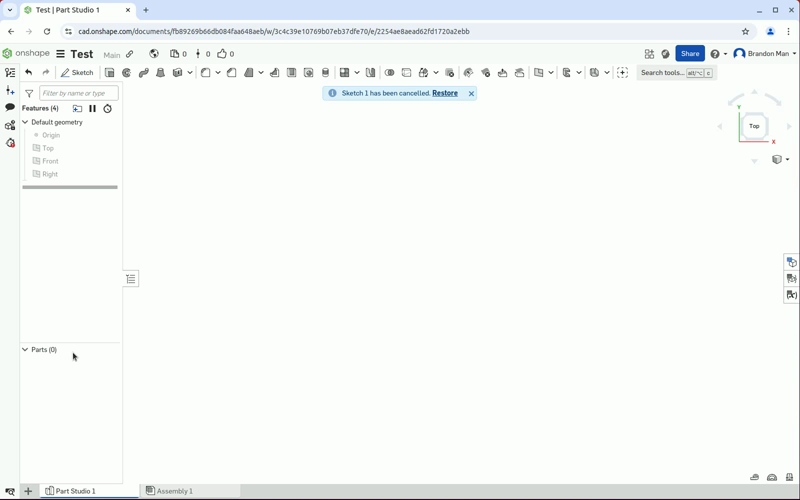
key_down(shift)
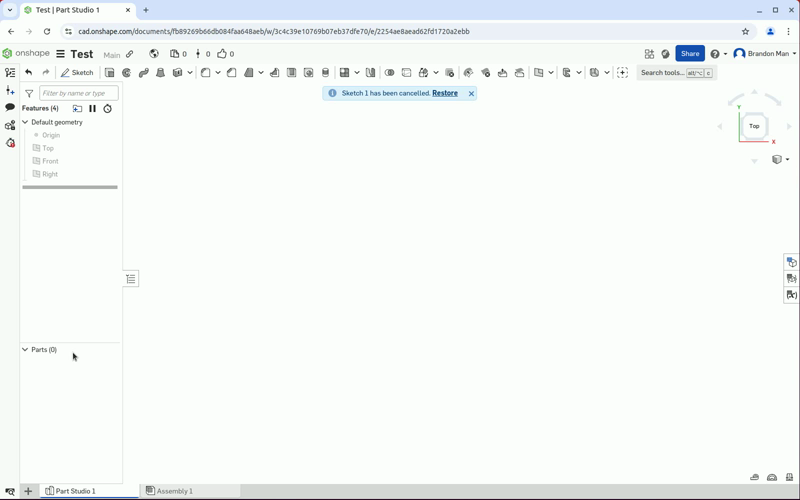
key(up)
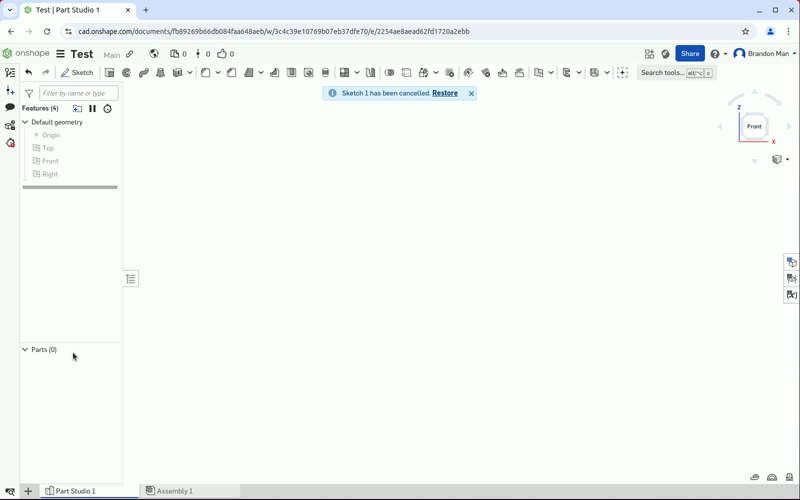
key_up(shift)
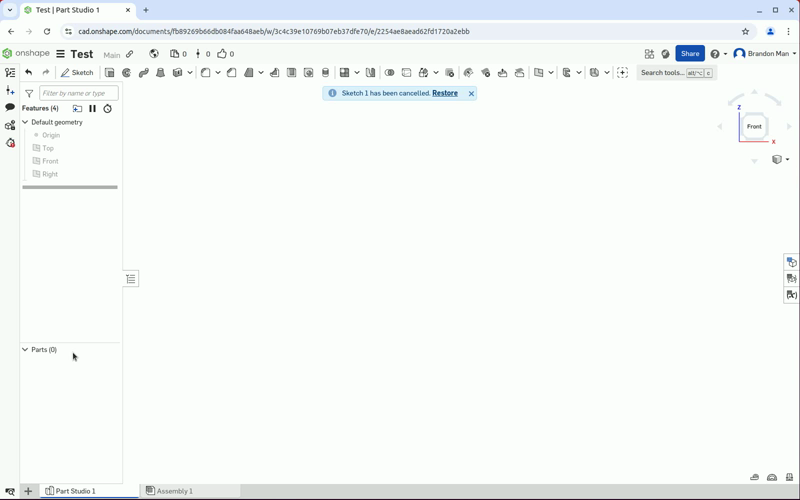
mouse_move(73, 352)
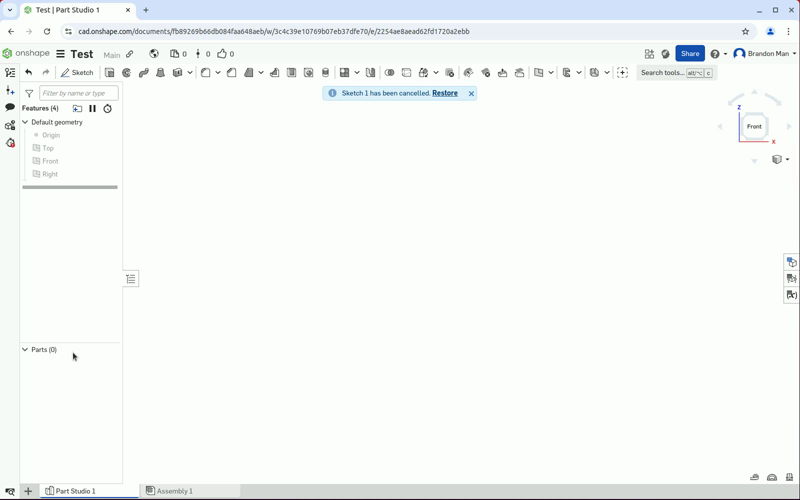
key(shift+y)
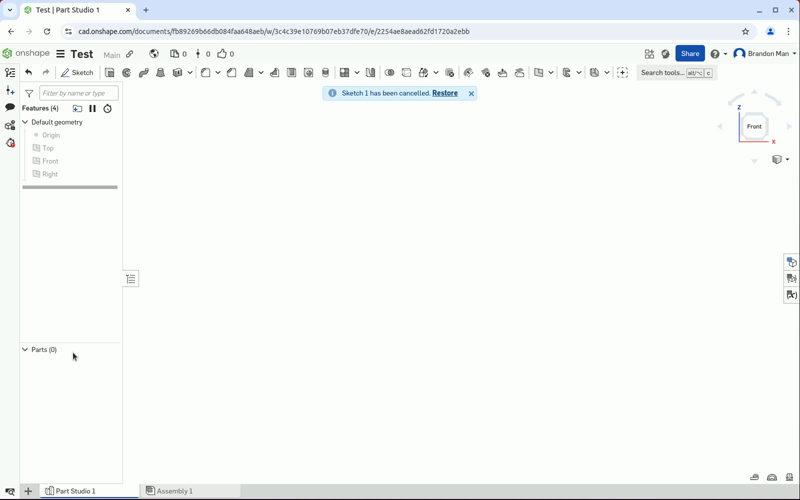
key(shift+s)
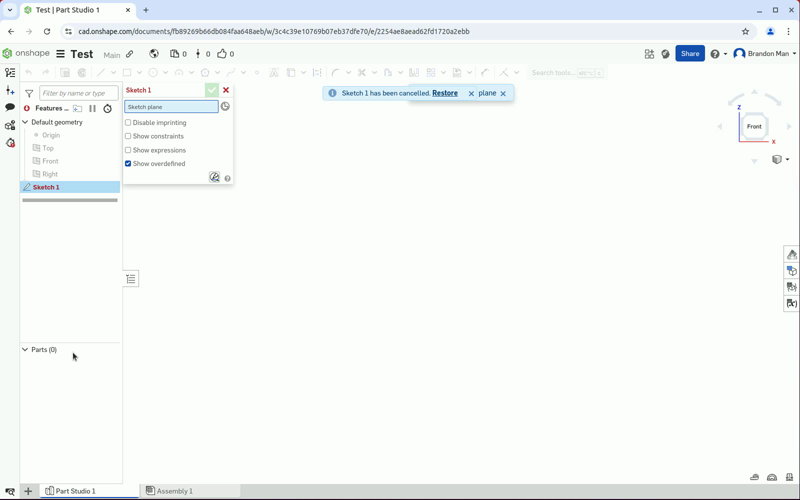
mouse_move(73, 163)
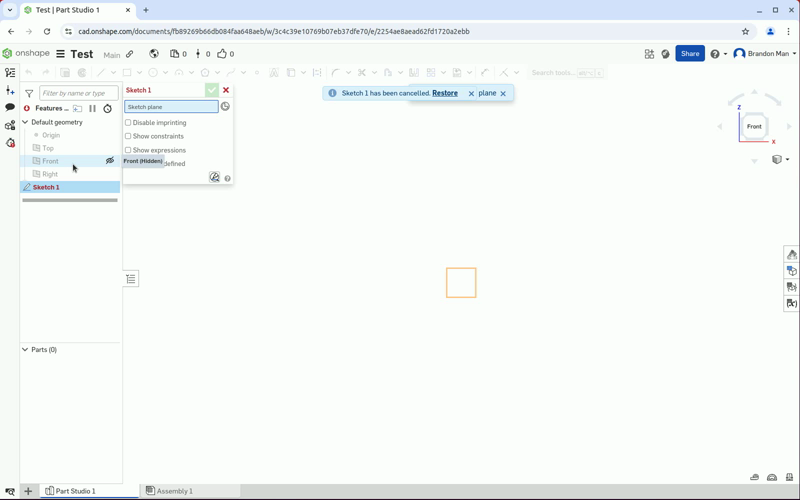
click(73, 163)
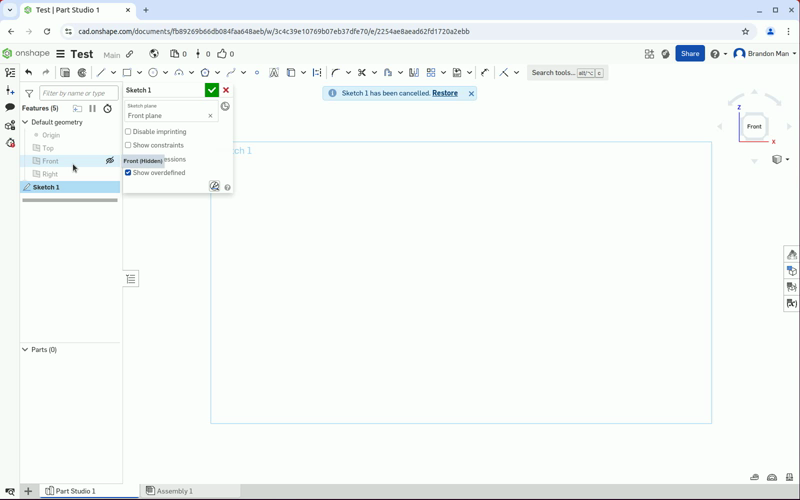
mouse_move(73, 352)
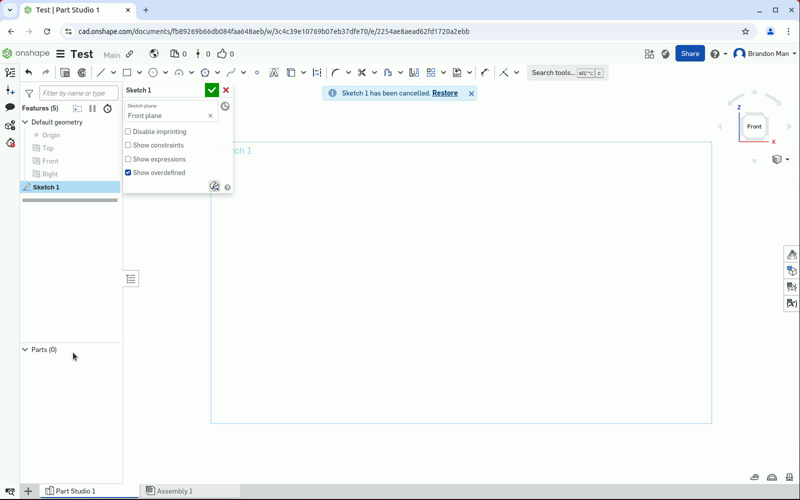
key(y)
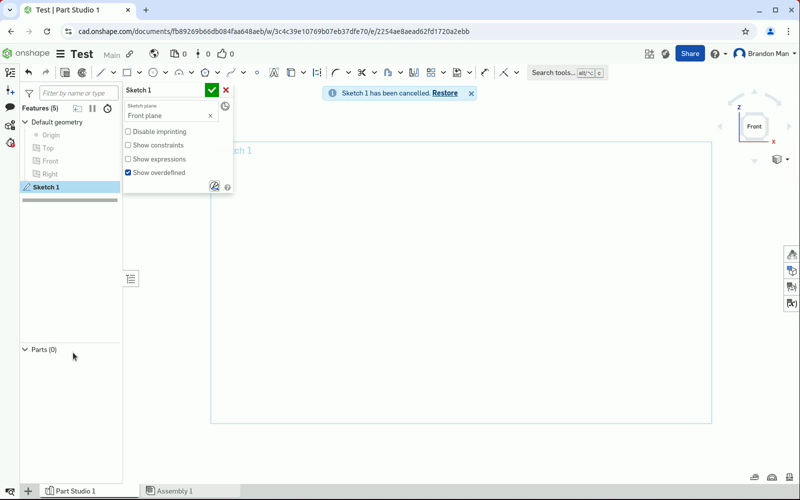
key(l)
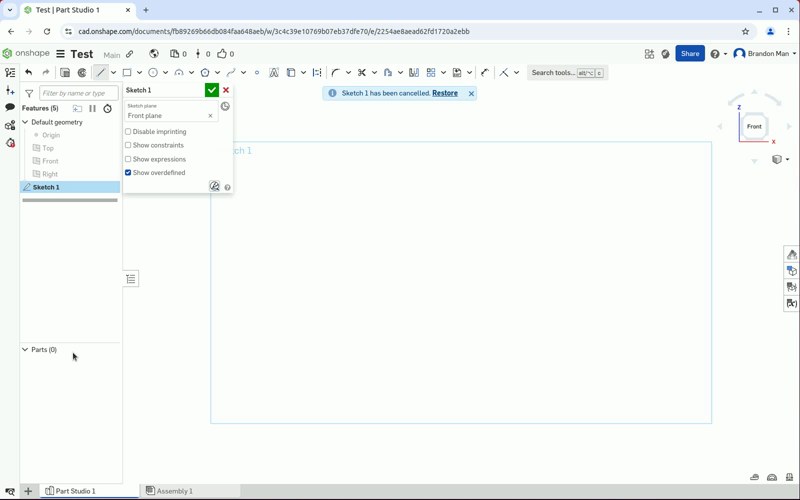
key_down(shift)
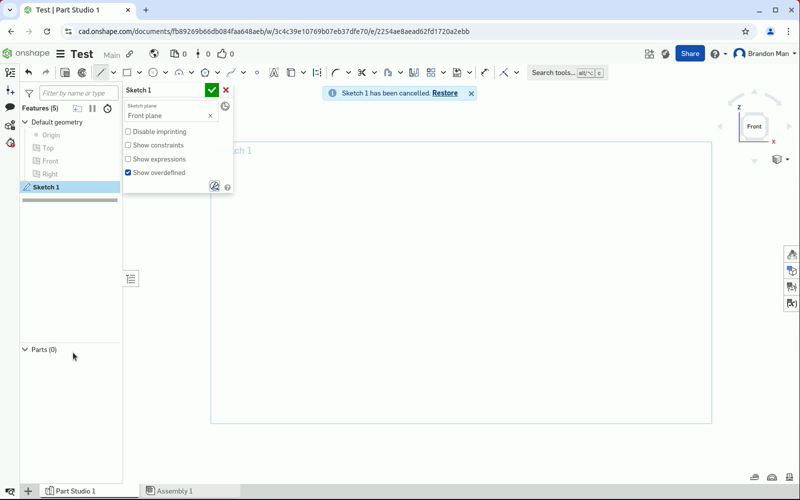
mouse_move(358, 282)
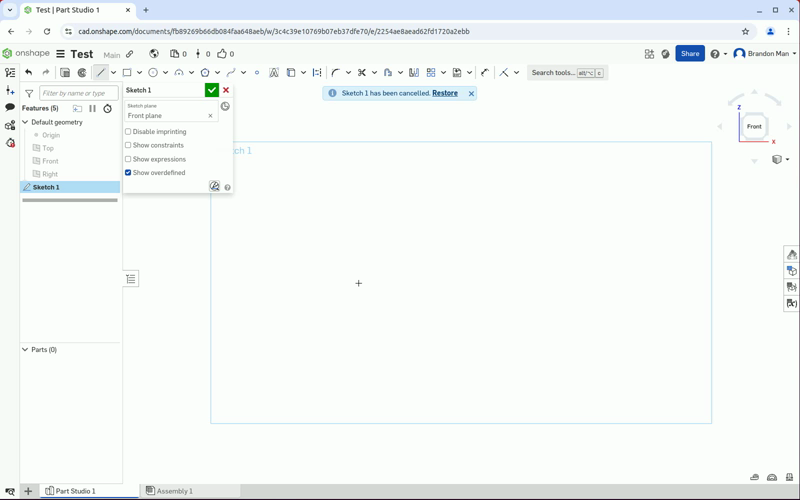
click(358, 282)
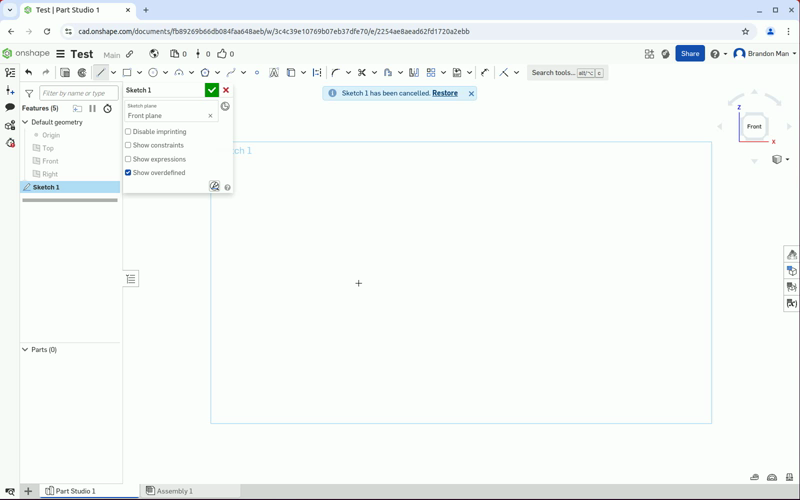
key_up(shift)
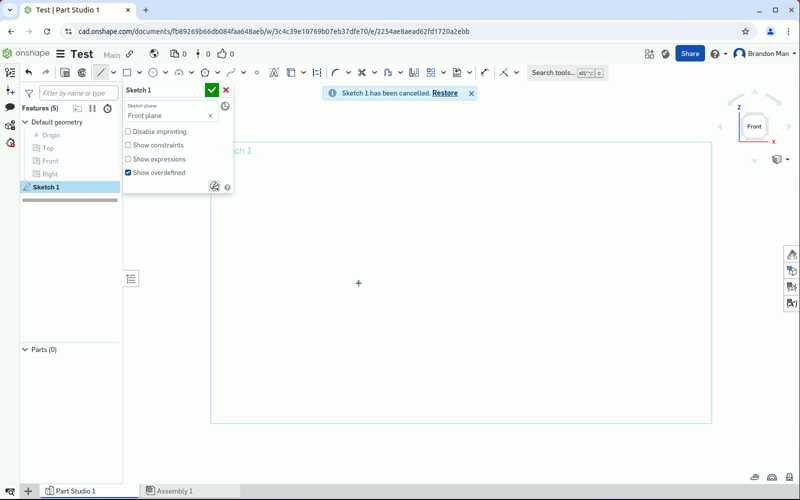
key_down(shift)
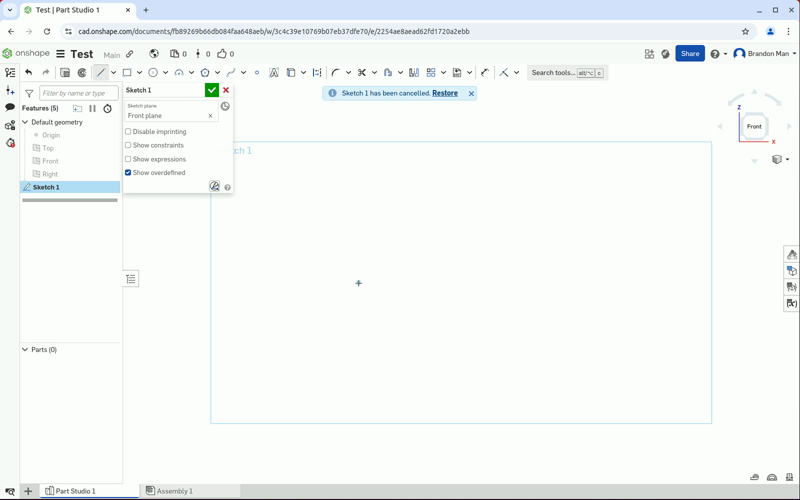
mouse_move(464, 282)
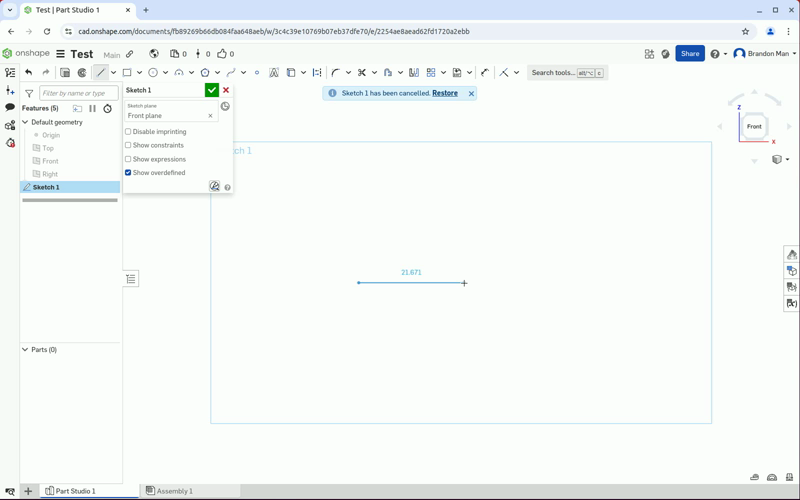
click(464, 282)
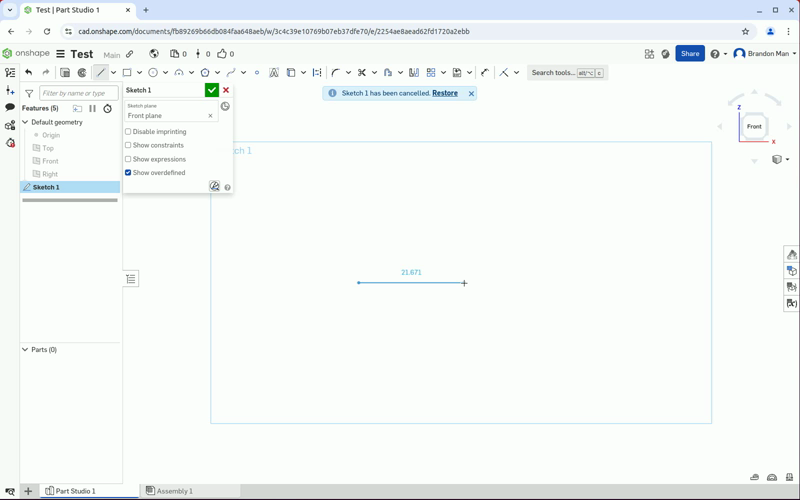
key_up(shift)
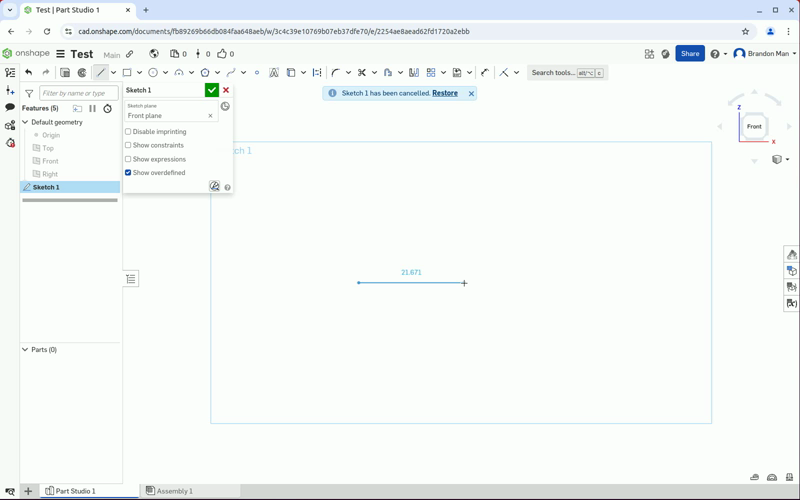
key_down(shift)
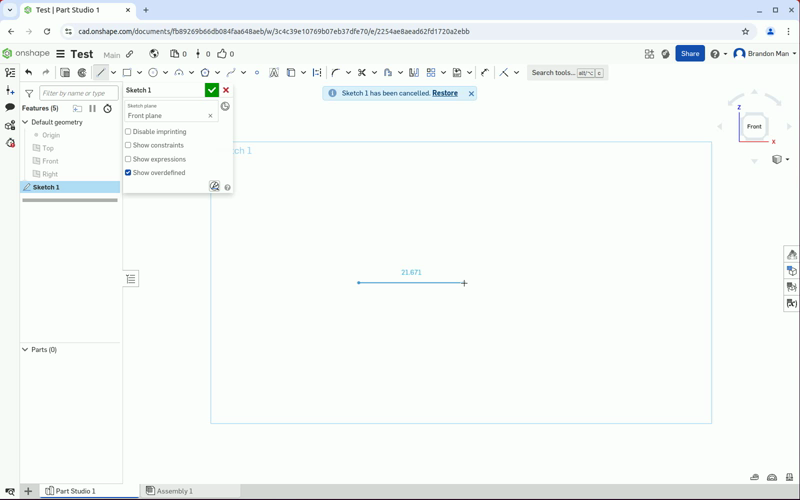
mouse_move(464, 170)
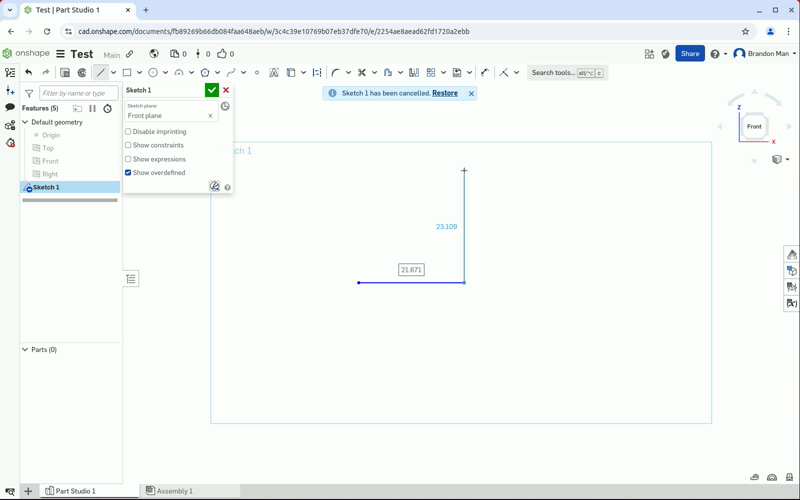
click(464, 170)
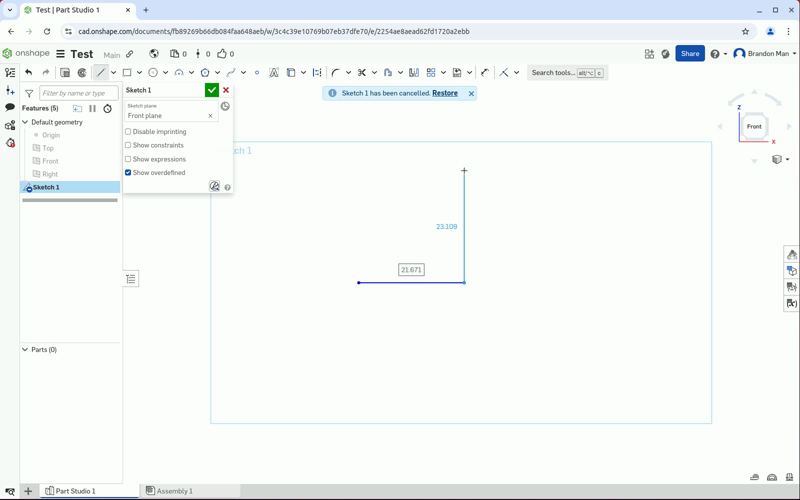
key_up(shift)
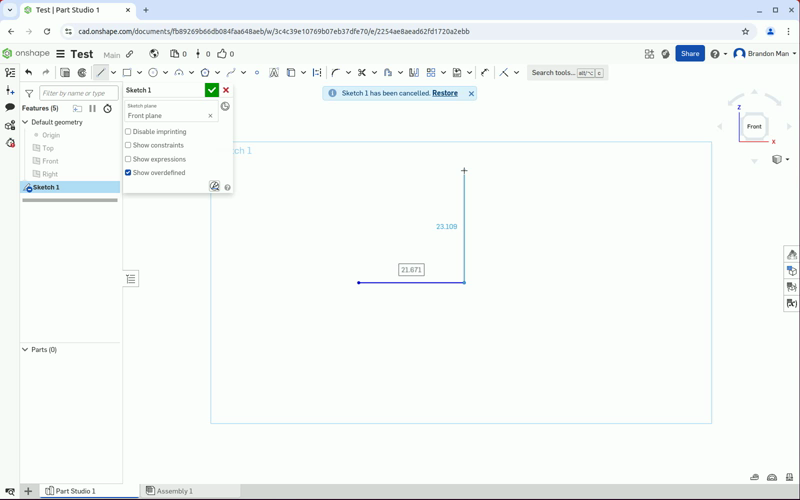
key_down(shift)
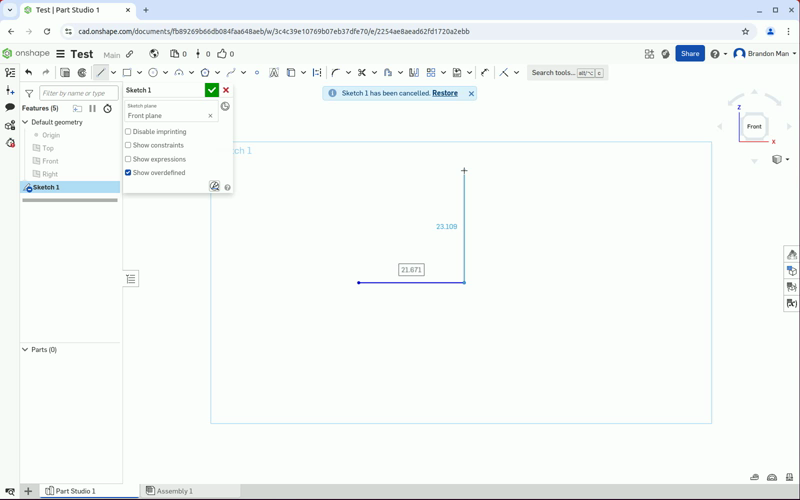
mouse_move(358, 170)
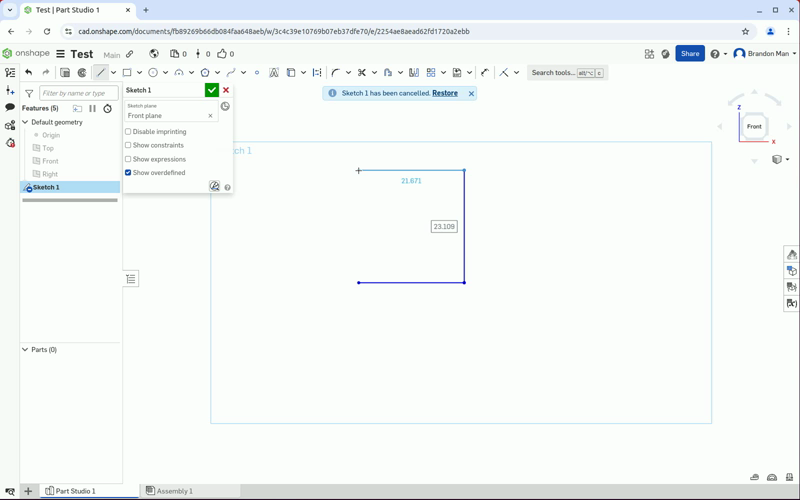
click(358, 170)
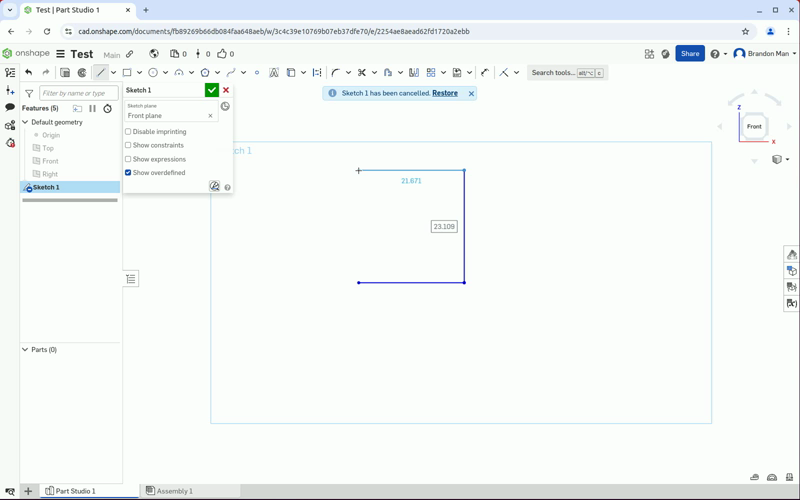
key_up(shift)
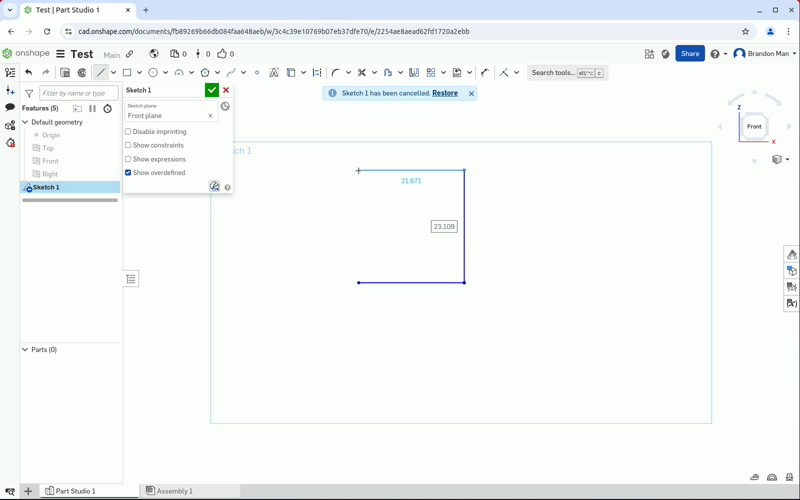
key_down(shift)
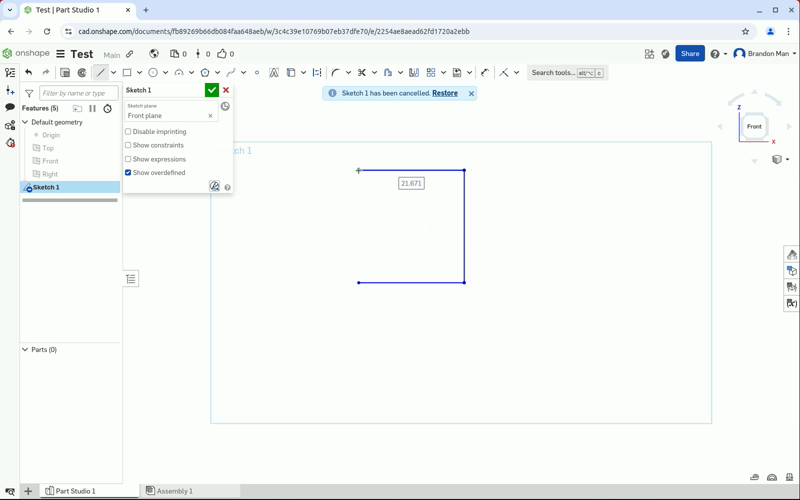
mouse_move(358, 282)
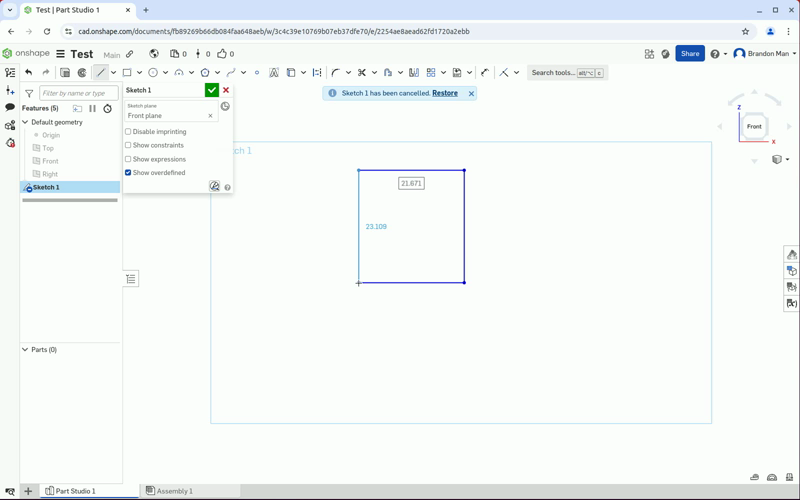
key_up(shift)
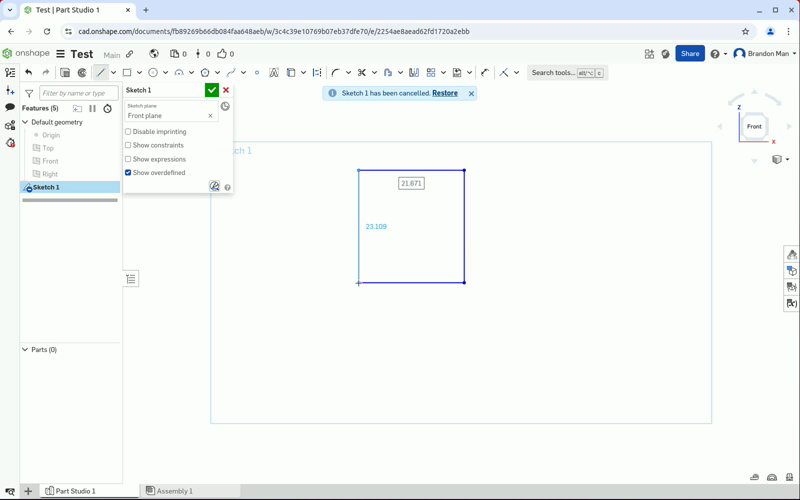
click(358, 282)
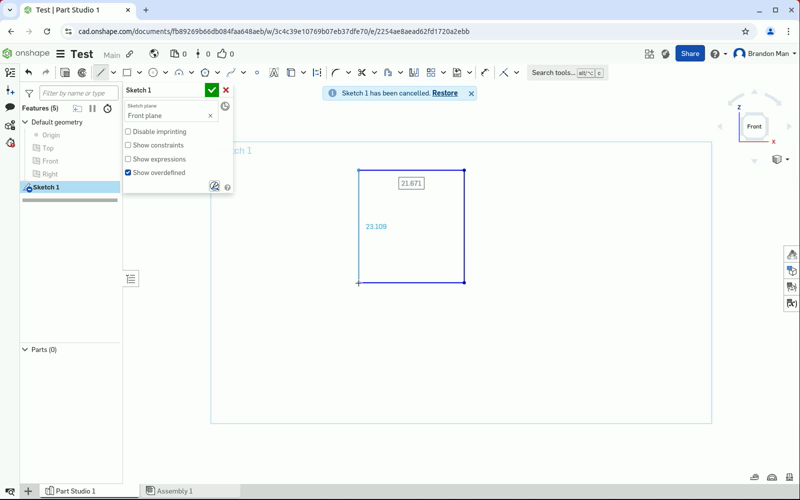
key(esc)
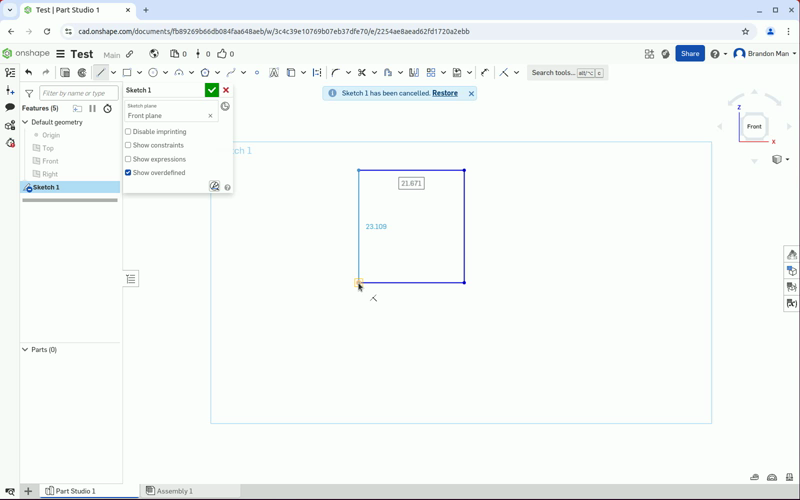
mouse_move(450, 256)
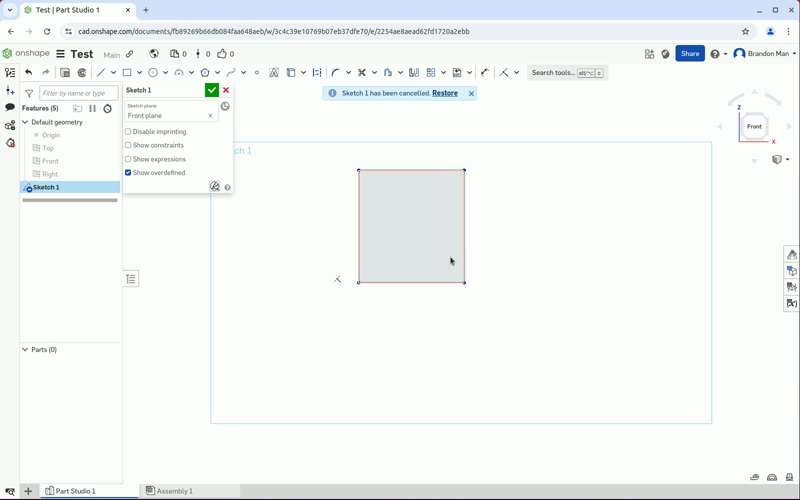
click(450, 256)
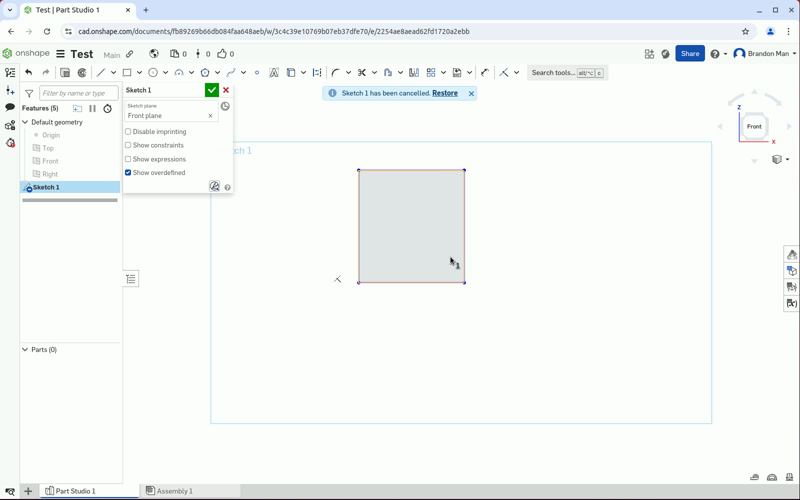
mouse_move(73, 352)
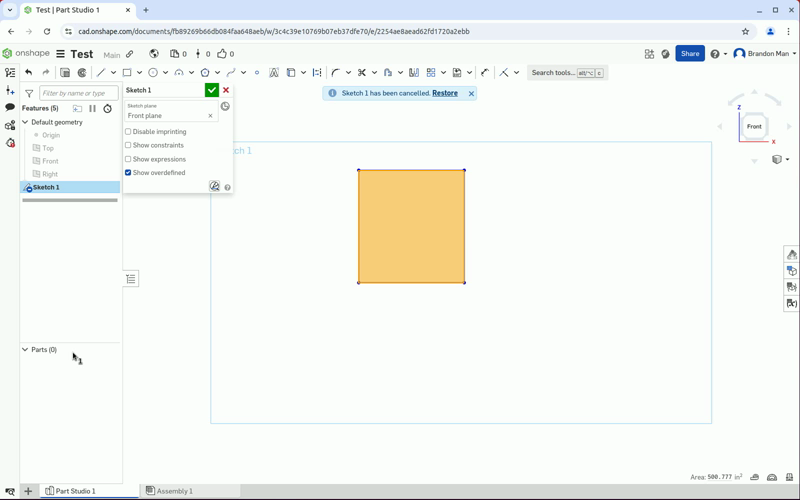
key(shift+y)
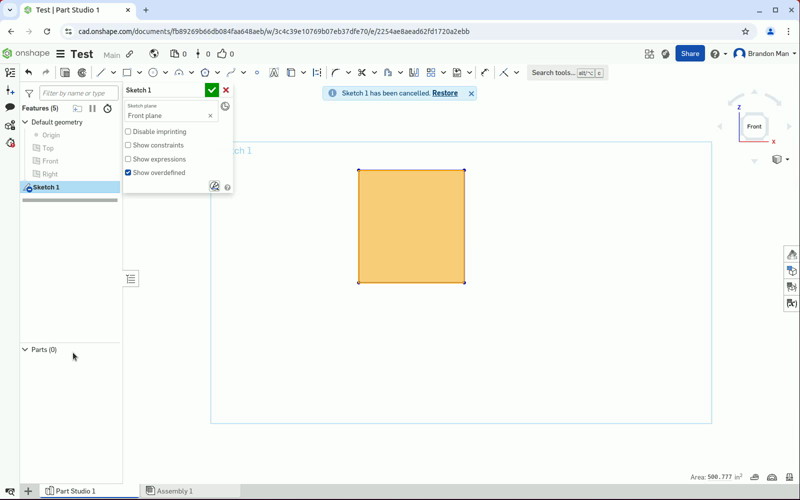
key(shift+e)
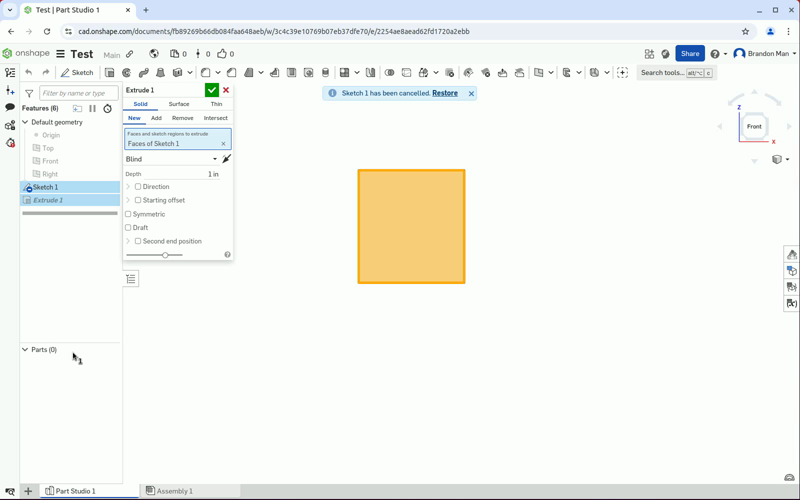
mouse_move(143, 106)
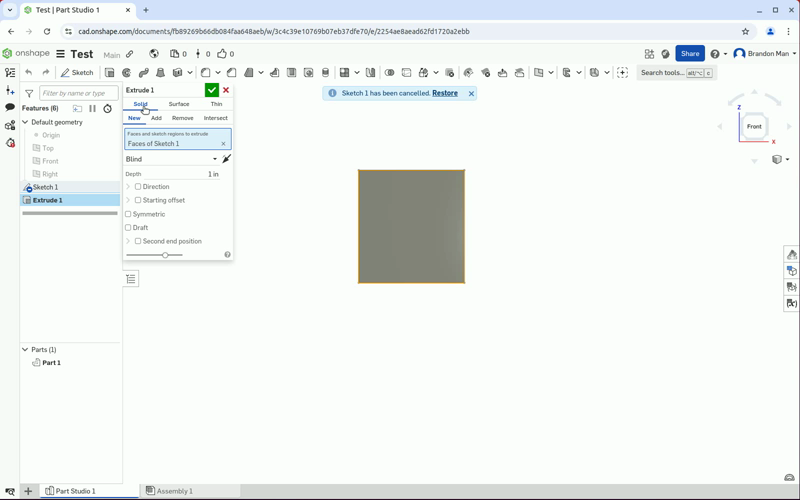
click(143, 106)
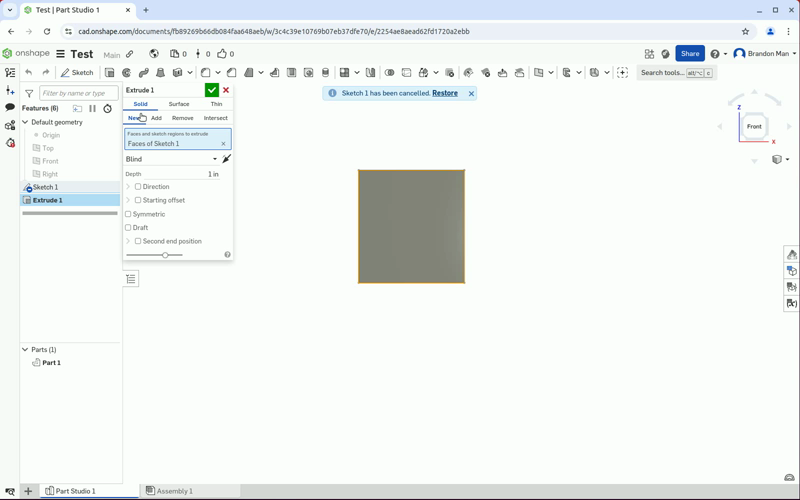
mouse_move(137, 120)
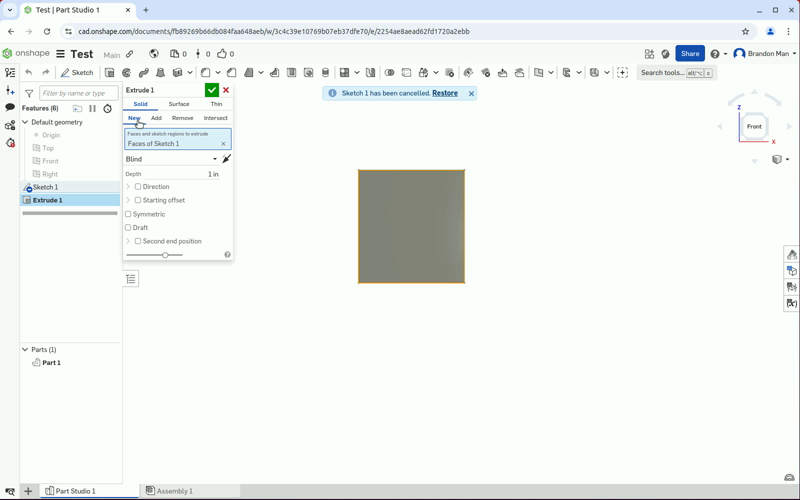
click(137, 120)
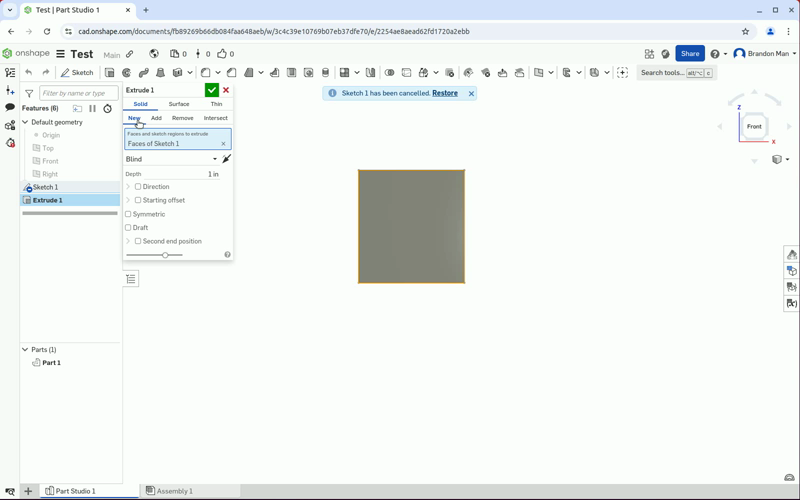
key(tab, 4)
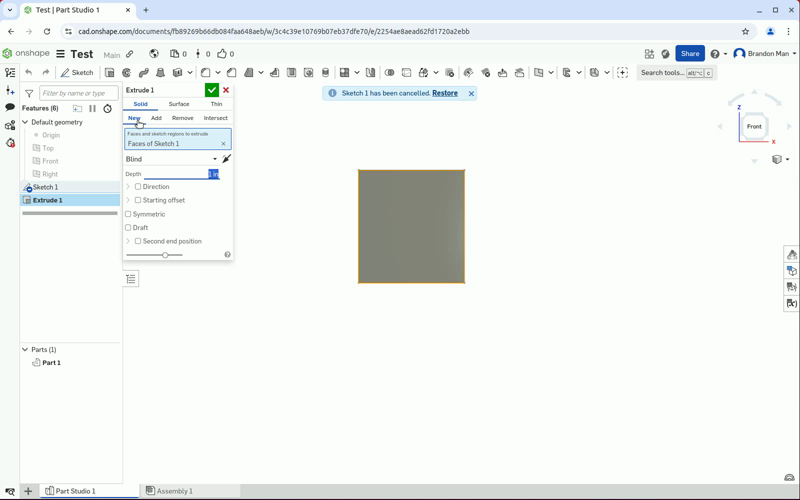
text(10.832)
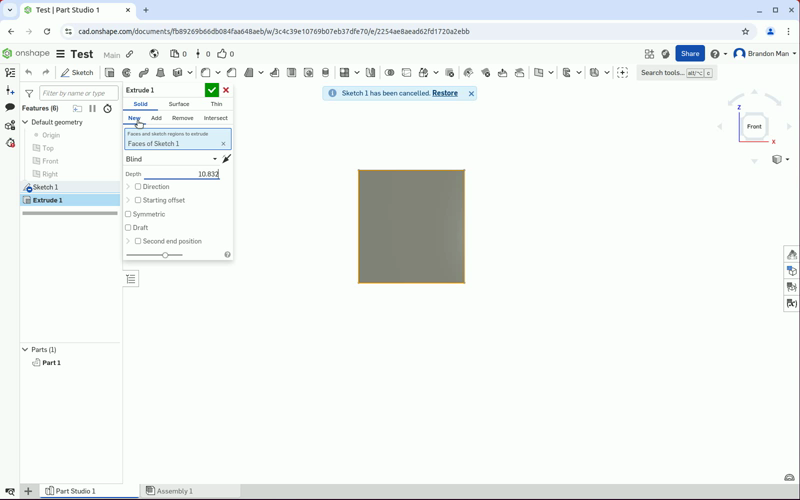
key(enter)
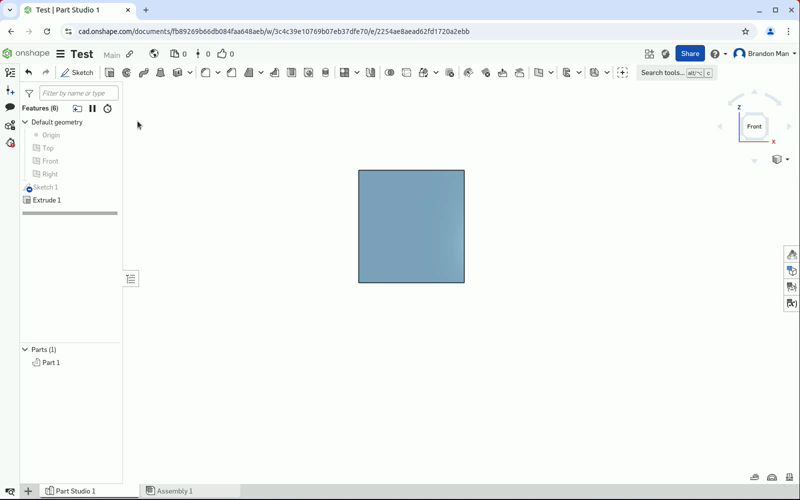
key(shift+h)
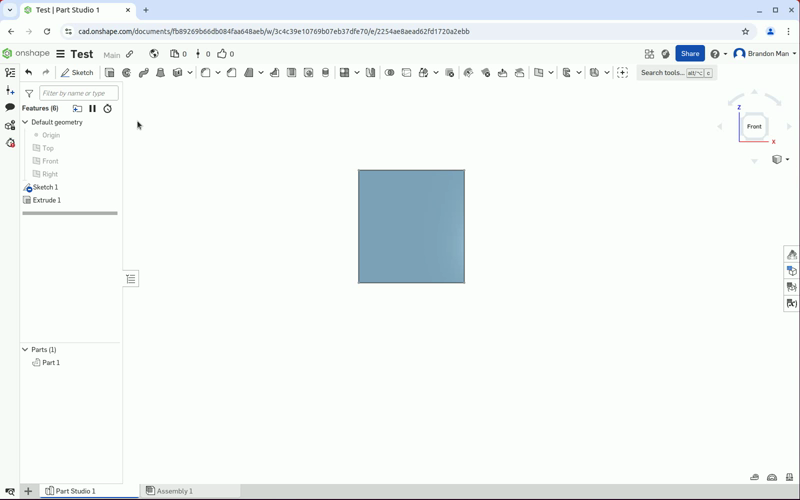
key(shift+h)
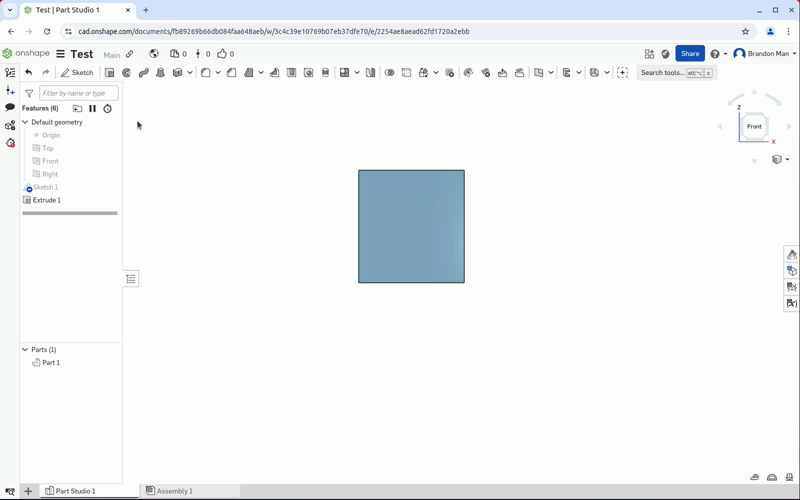
mouse_move(73, 189)
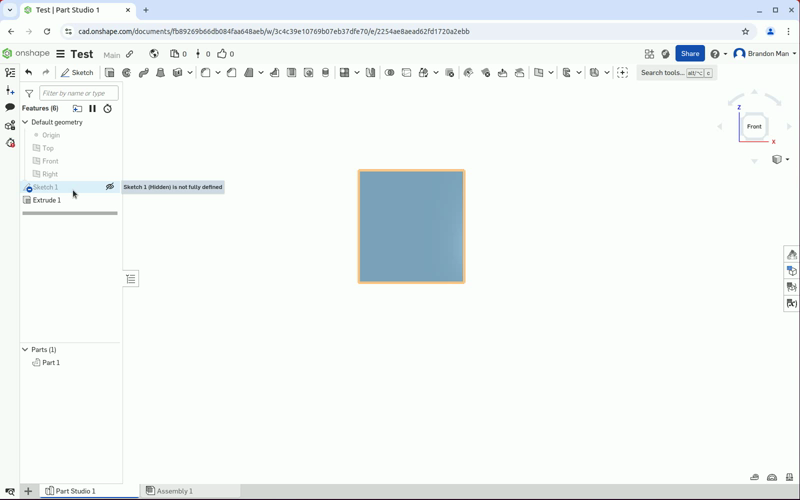
click(73, 189)
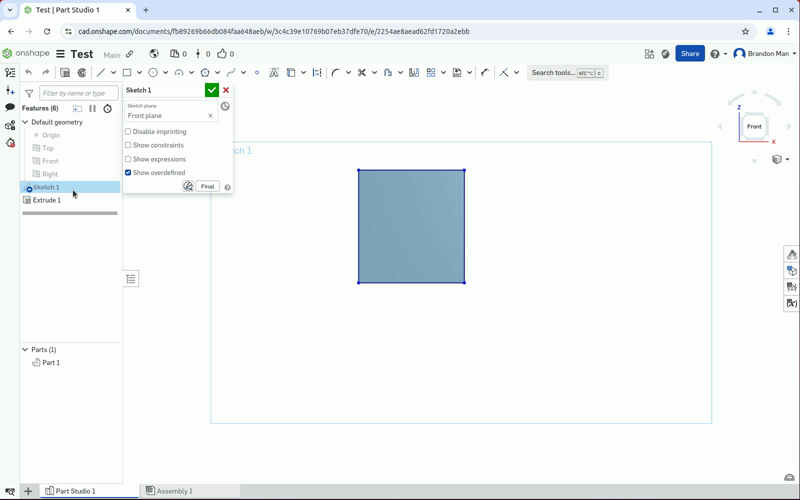
mouse_move(229, 92)
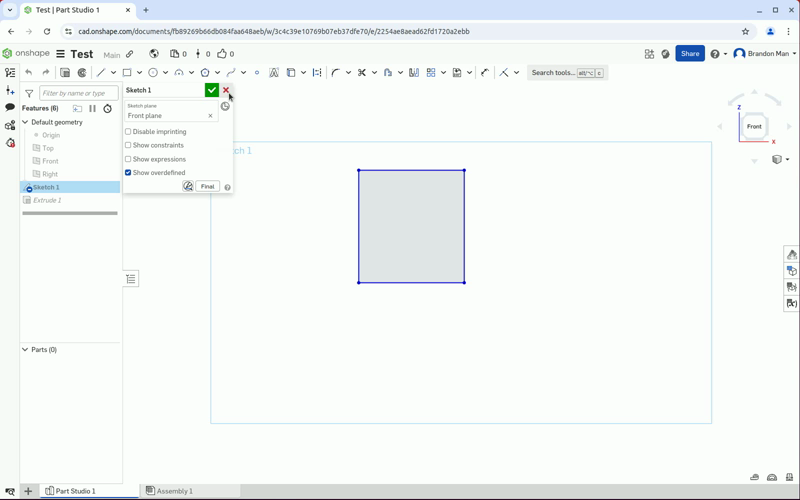
click(229, 92)
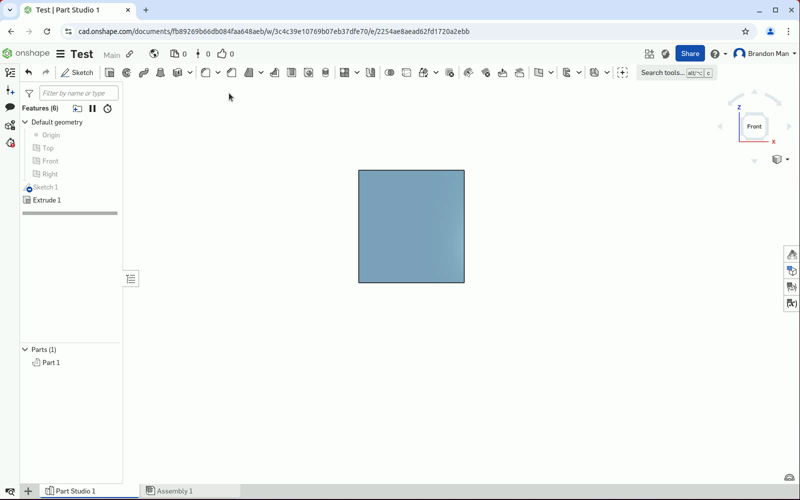
mouse_move(541, 75)
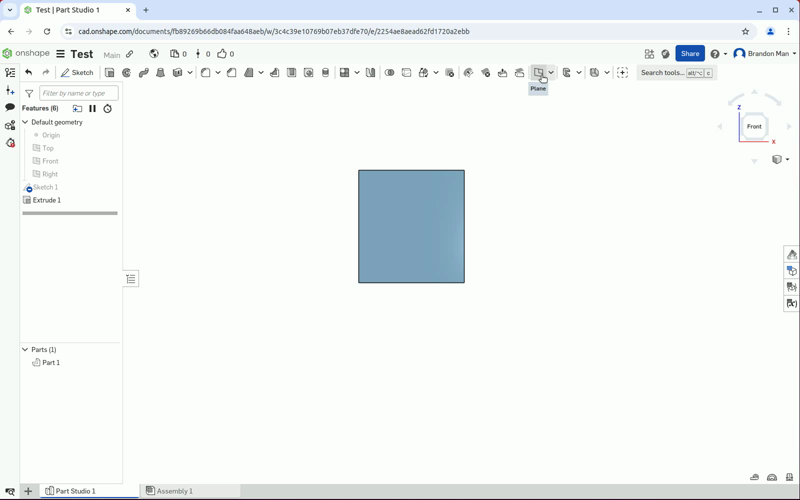
click(541, 75)
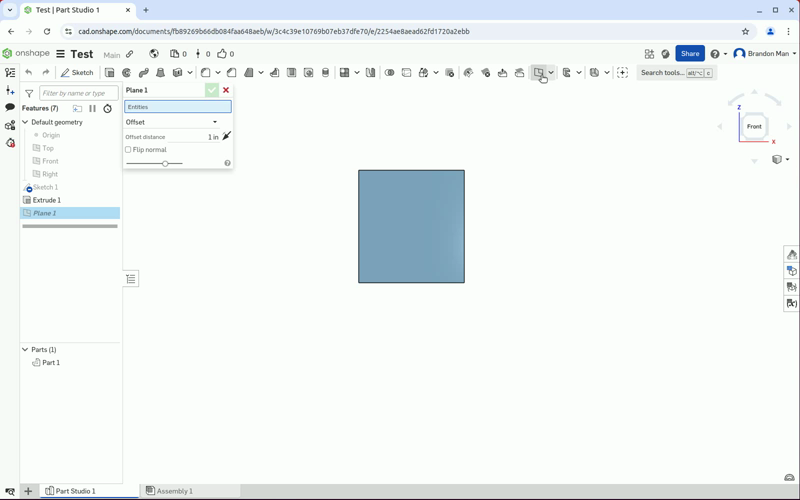
mouse_move(73, 163)
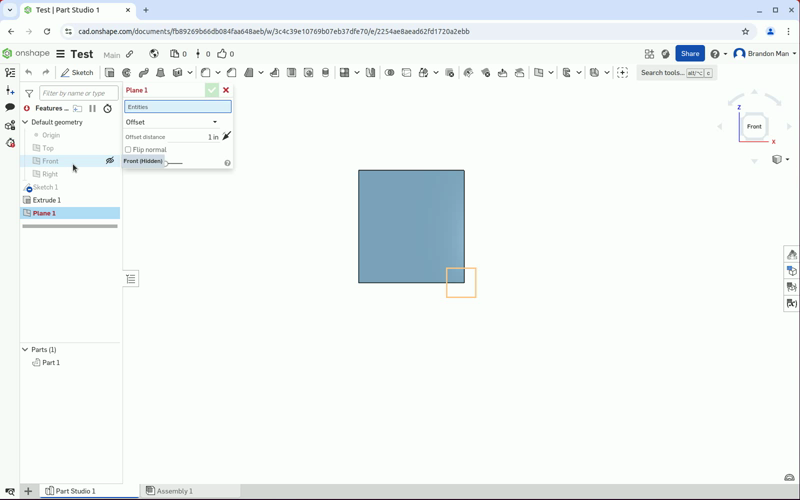
click(73, 163)
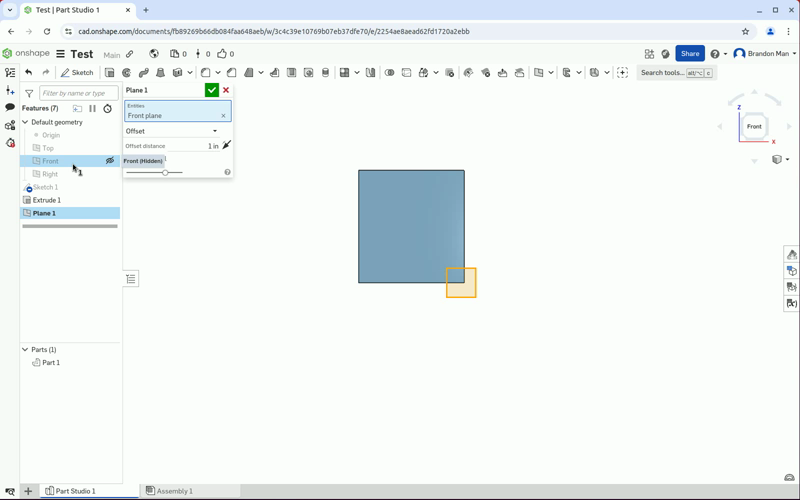
key(tab, 2)
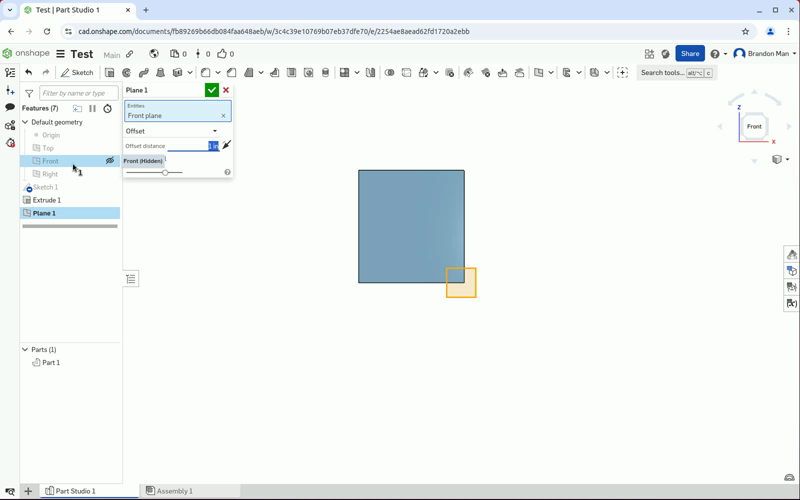
text(10.845)
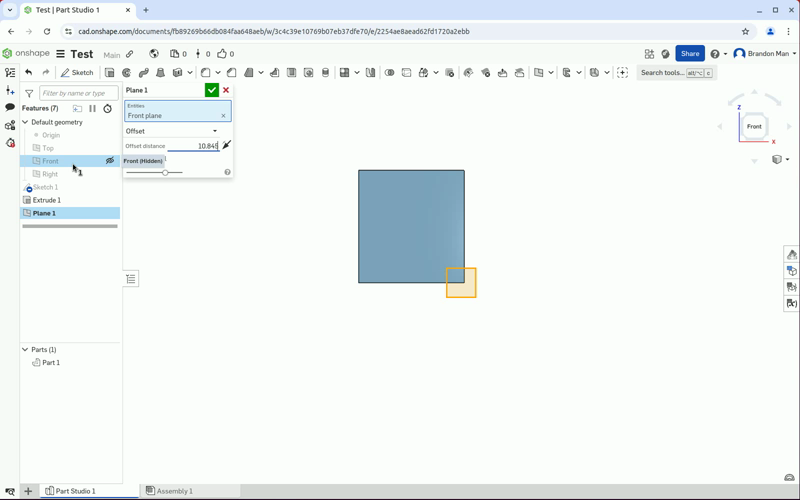
key(enter, 2)
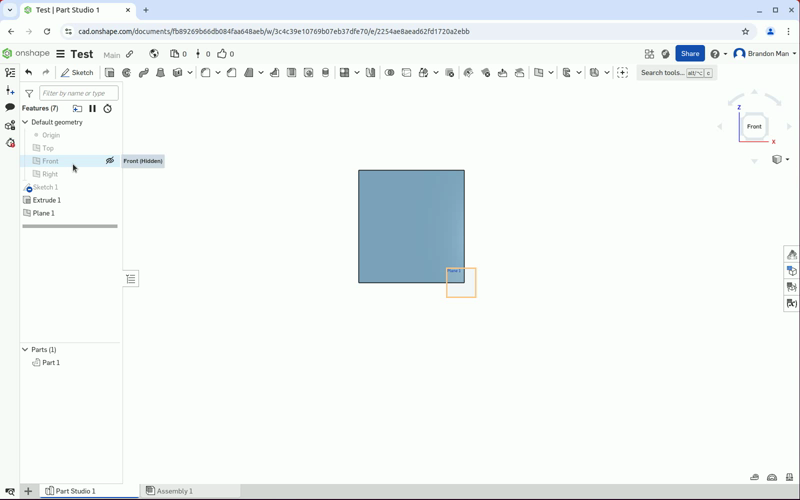
key(shift+s)
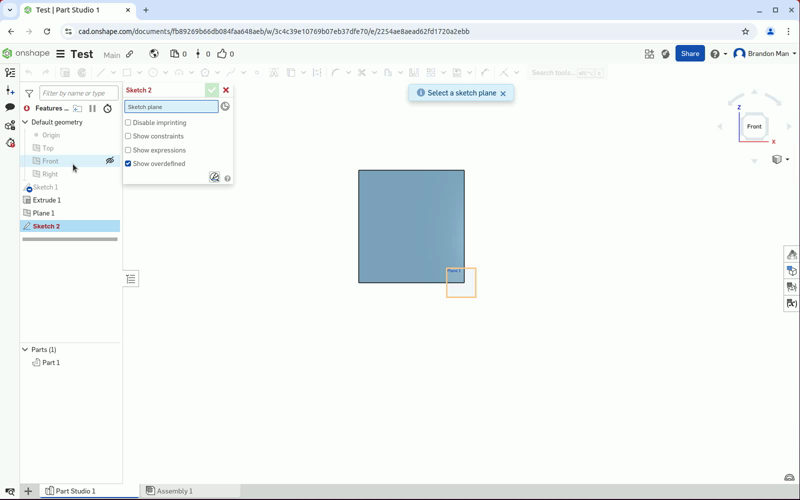
mouse_move(73, 215)
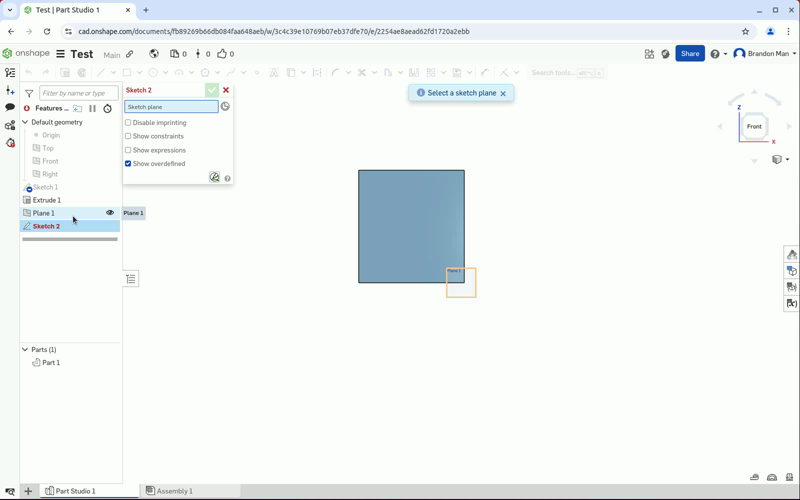
click(73, 215)
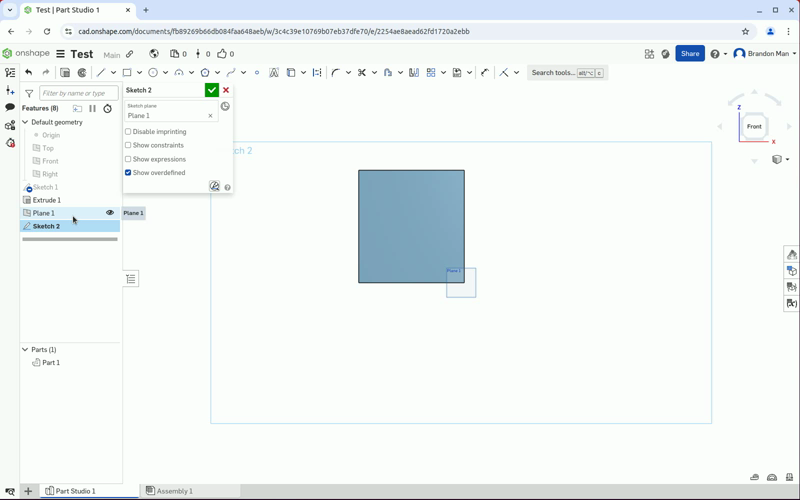
mouse_move(73, 352)
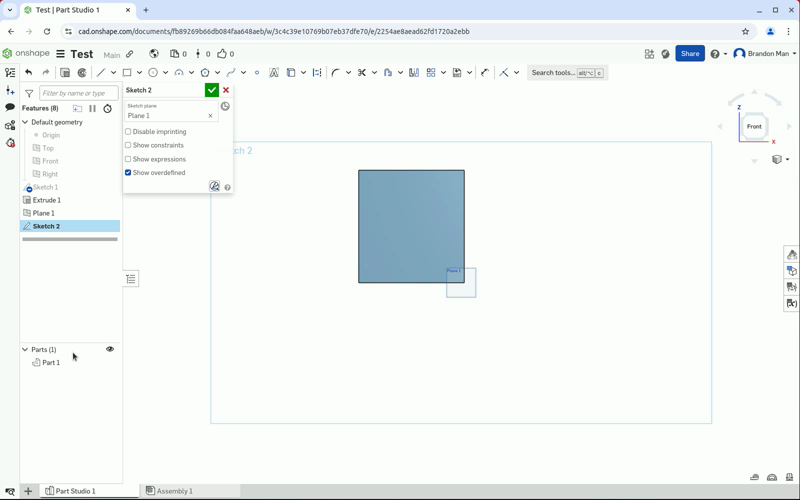
key(y)
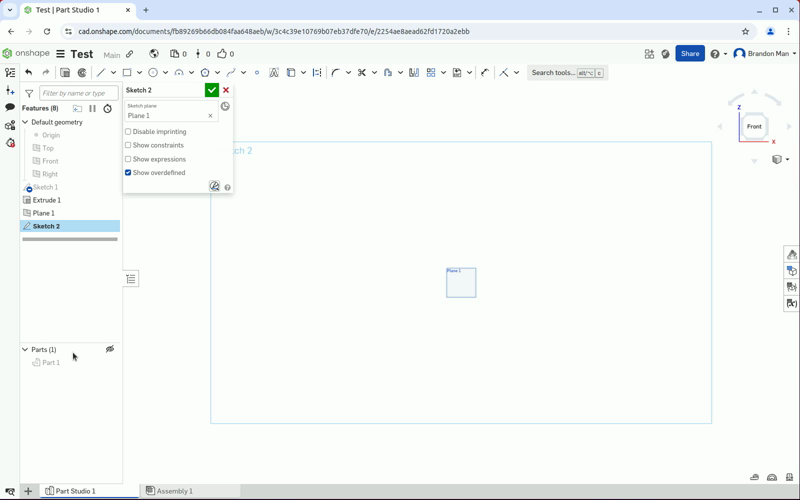
key(l)
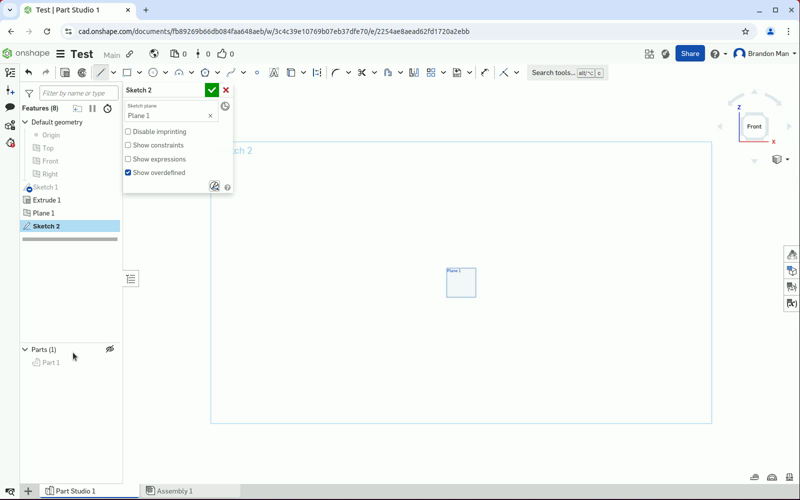
key_down(shift)
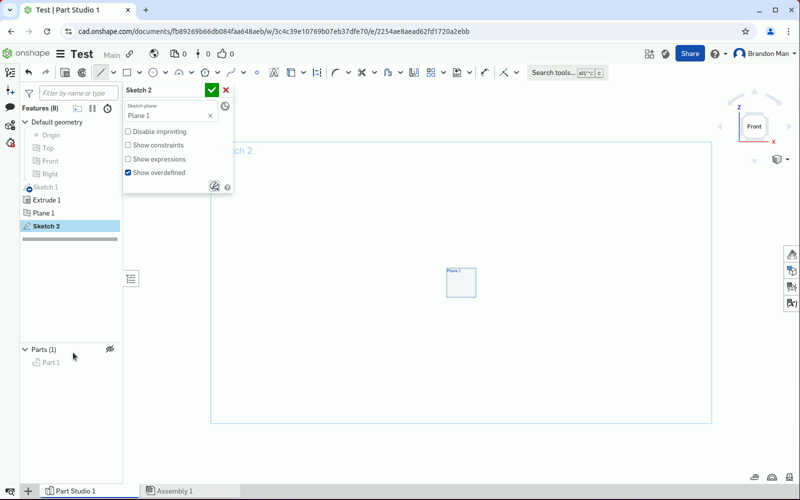
mouse_move(361, 225)
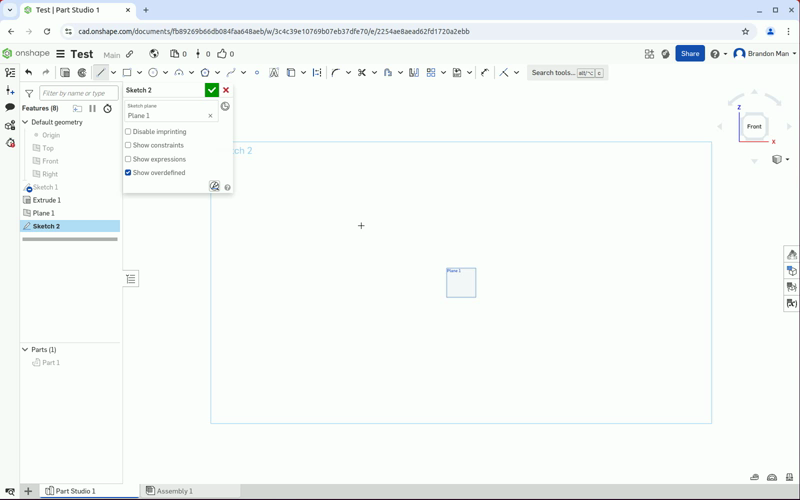
click(361, 225)
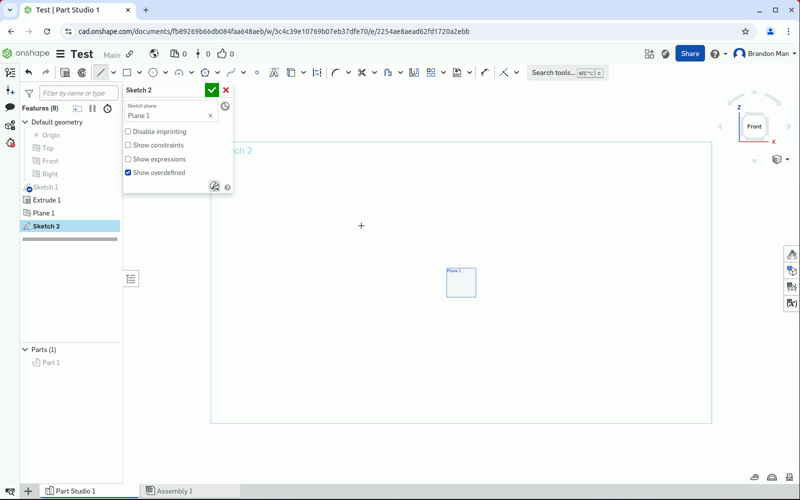
key_up(shift)
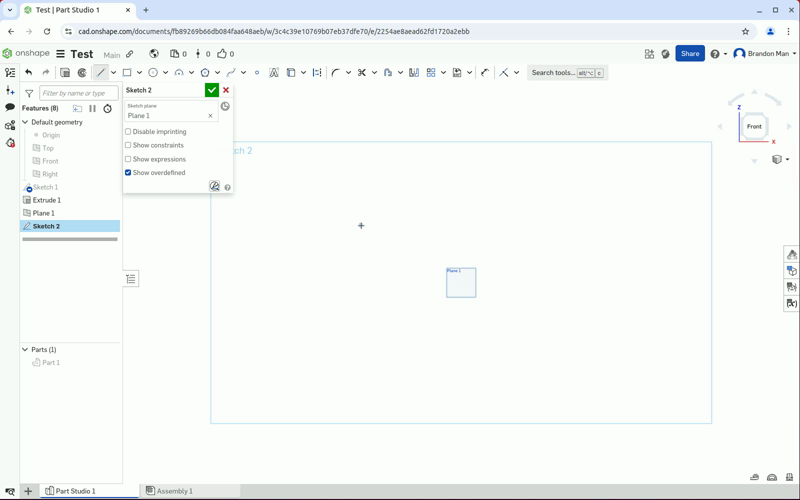
key_down(shift)
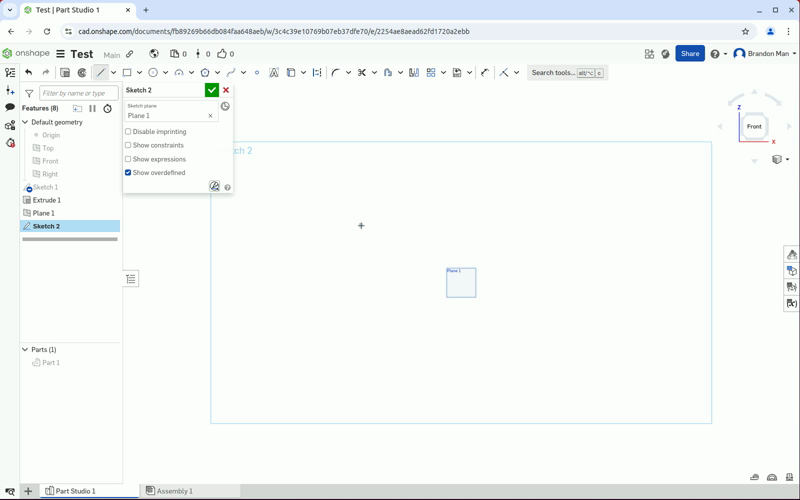
mouse_move(461, 225)
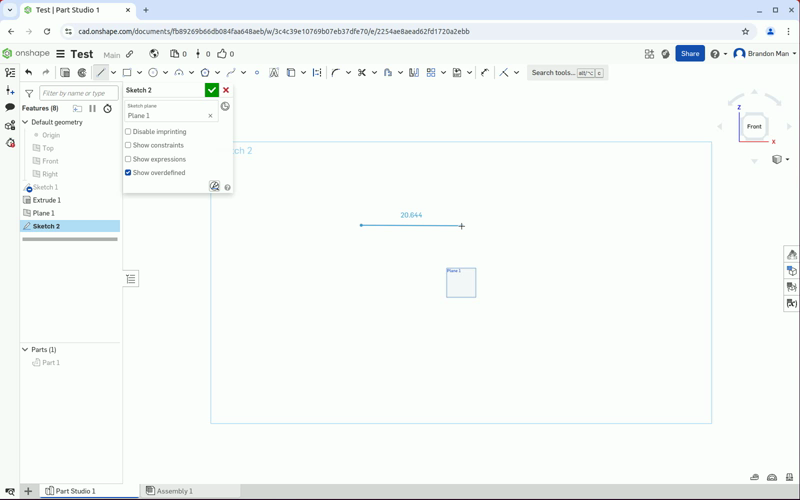
click(461, 225)
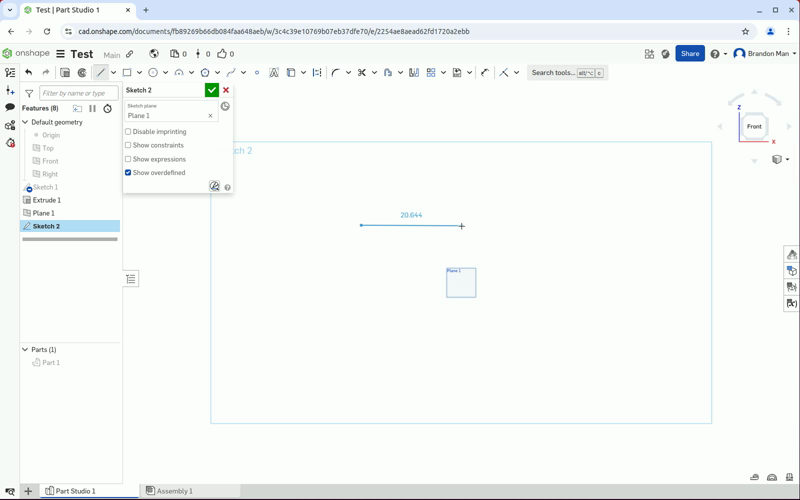
key_up(shift)
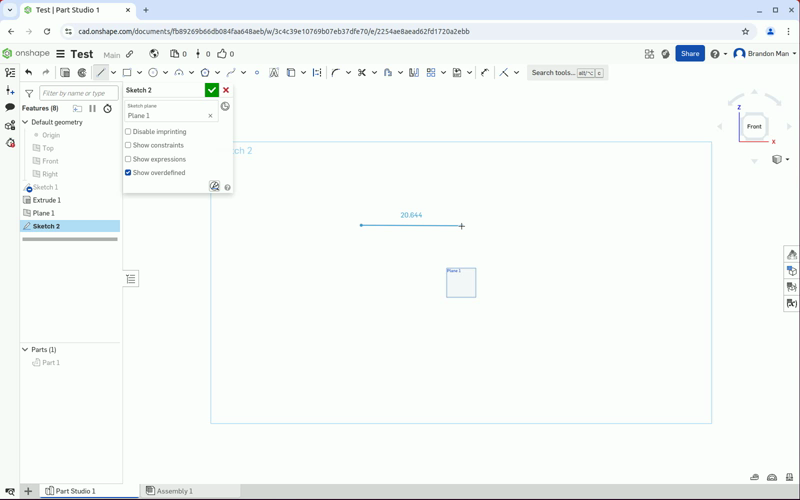
key_down(shift)
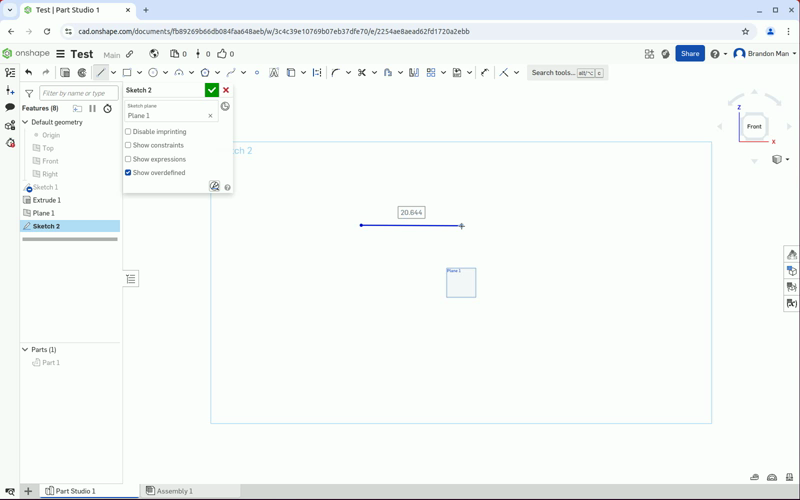
mouse_move(492, 225)
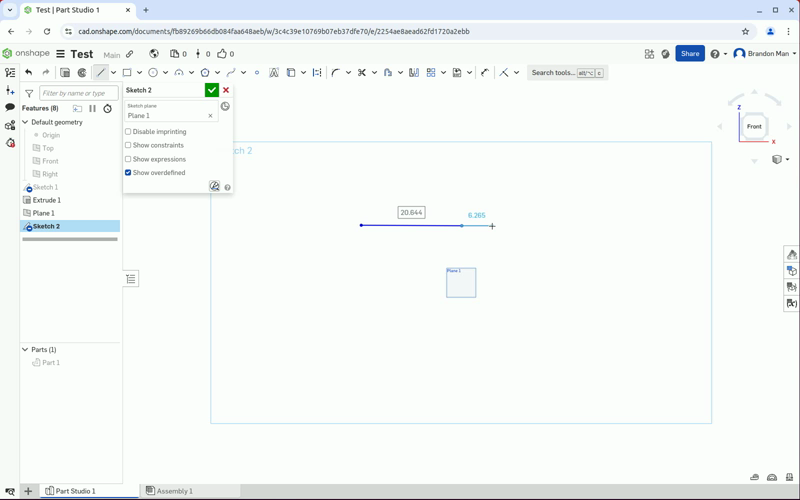
mouse_move(461, 175)
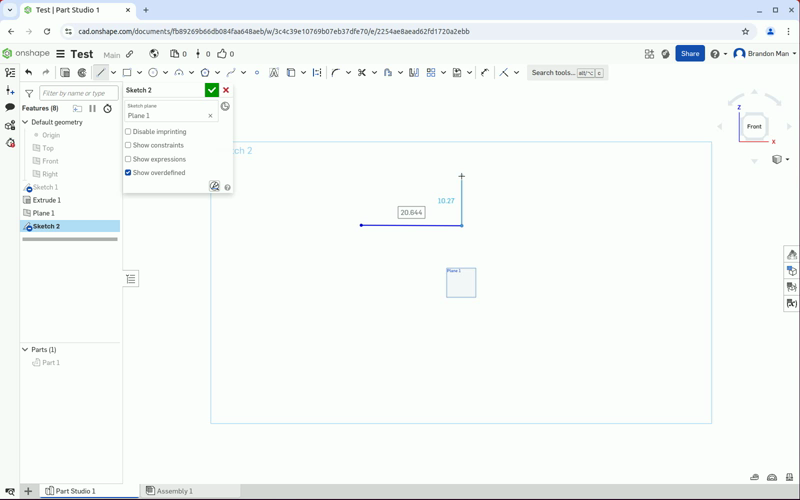
click(461, 175)
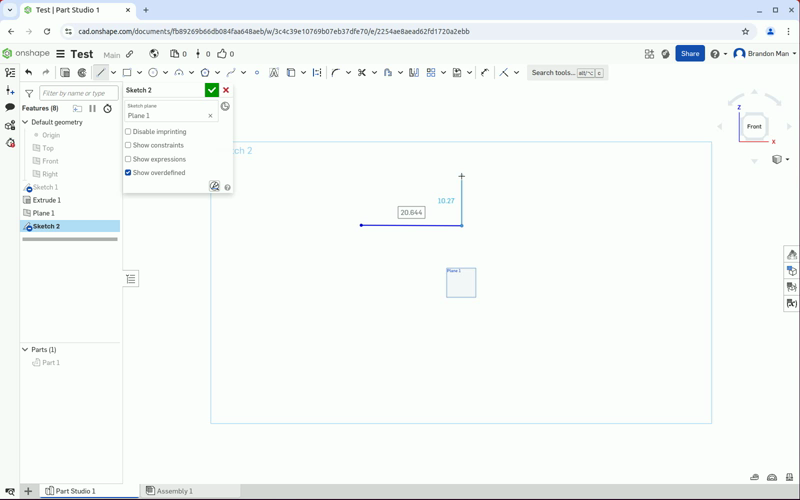
key_up(shift)
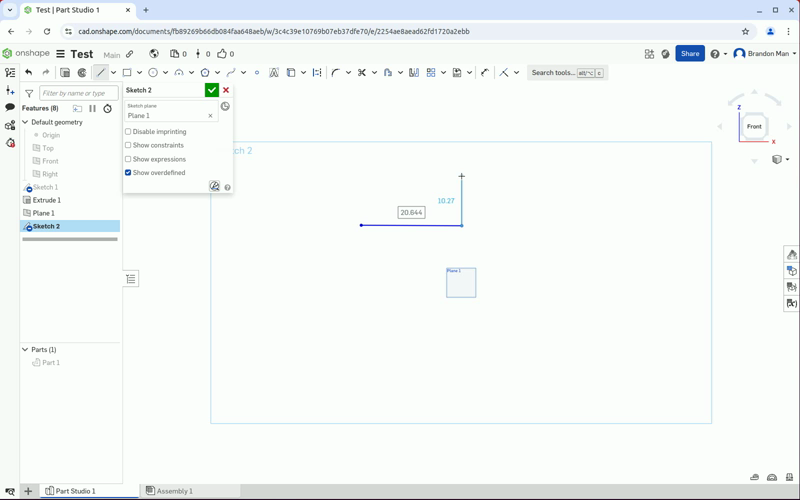
key_down(shift)
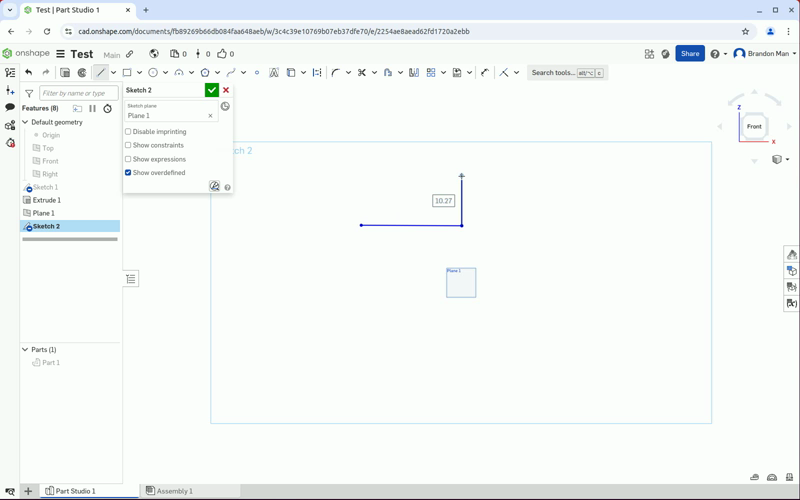
mouse_move(361, 175)
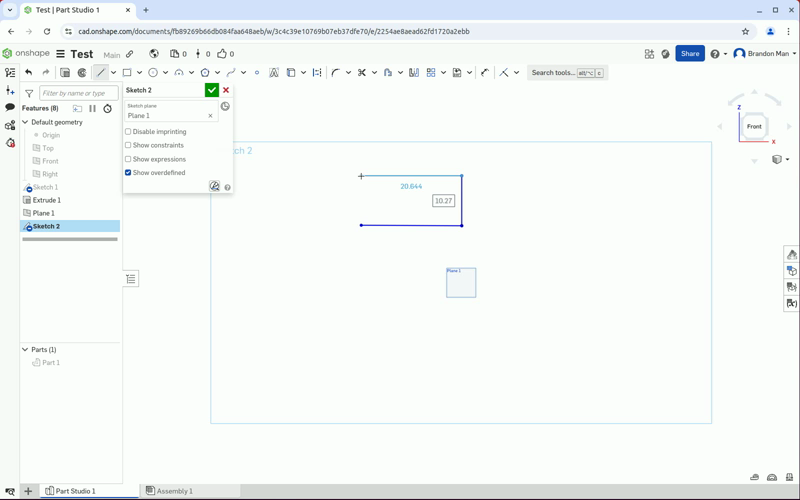
click(361, 175)
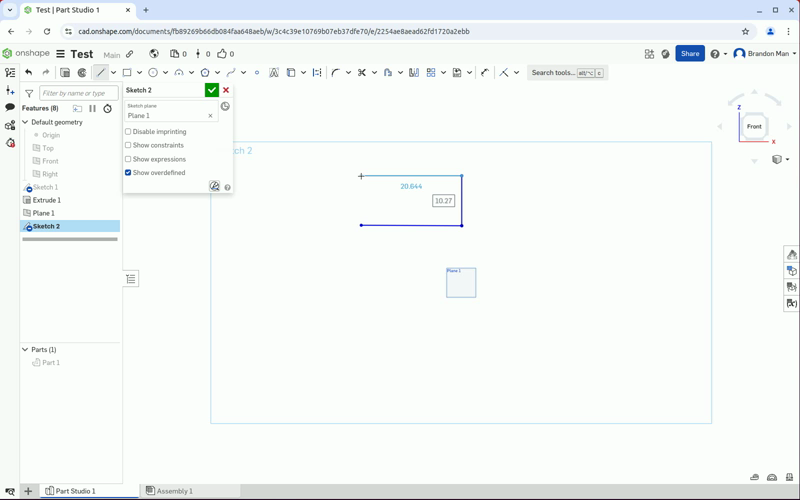
key_up(shift)
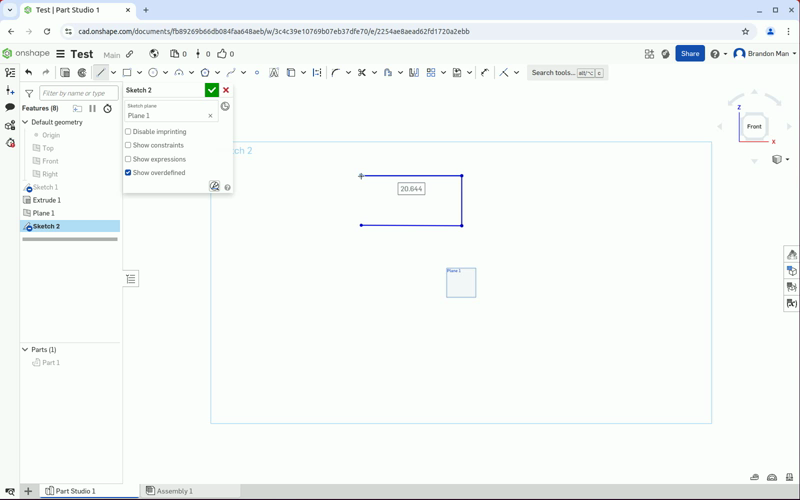
mouse_move(391, 175)
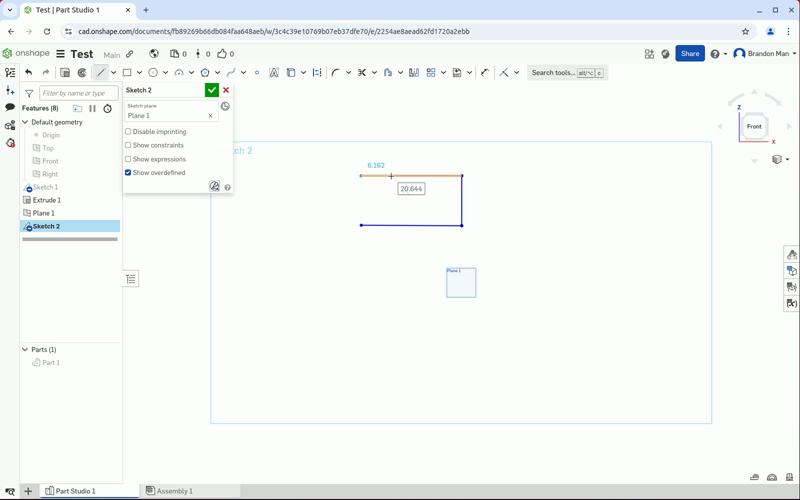
key_down(shift)
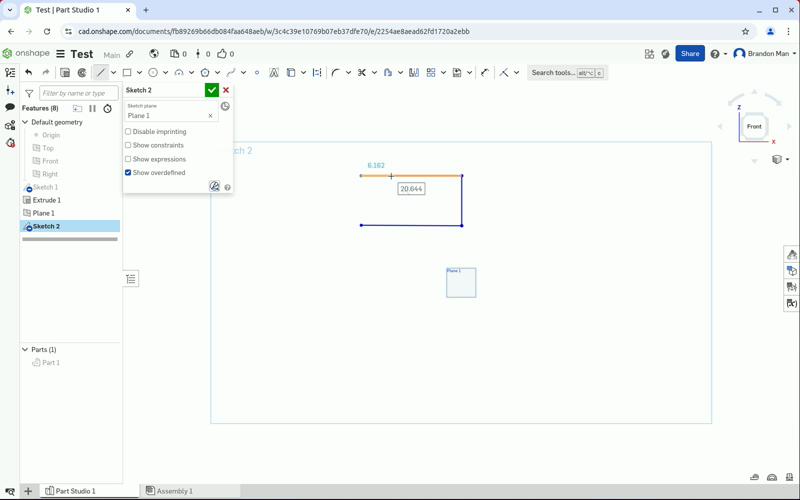
mouse_move(361, 225)
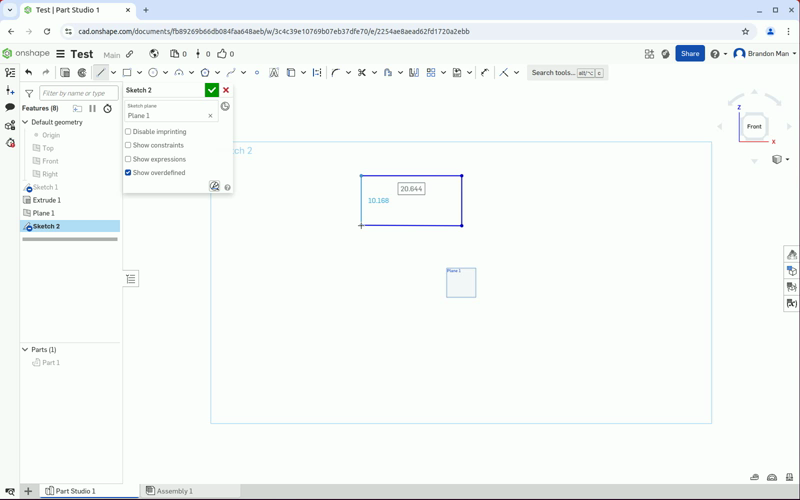
key_up(shift)
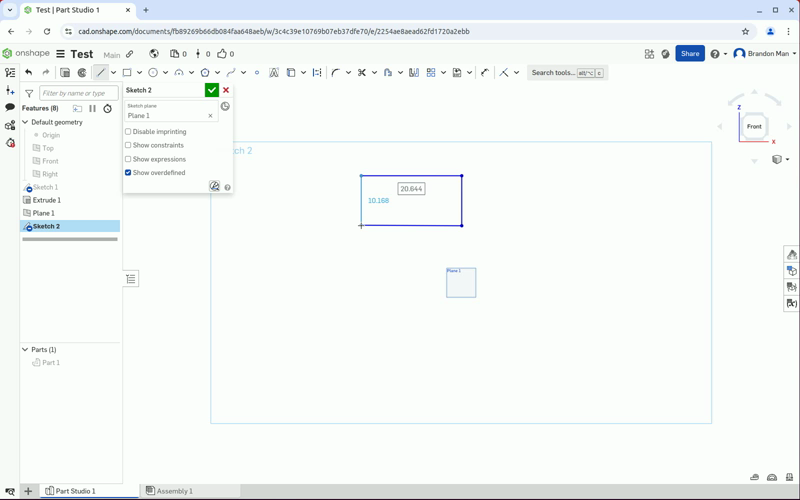
click(361, 225)
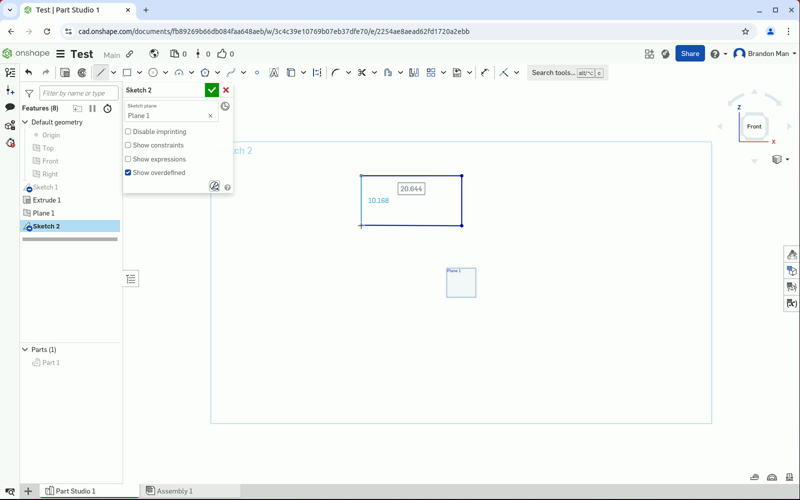
key(esc)
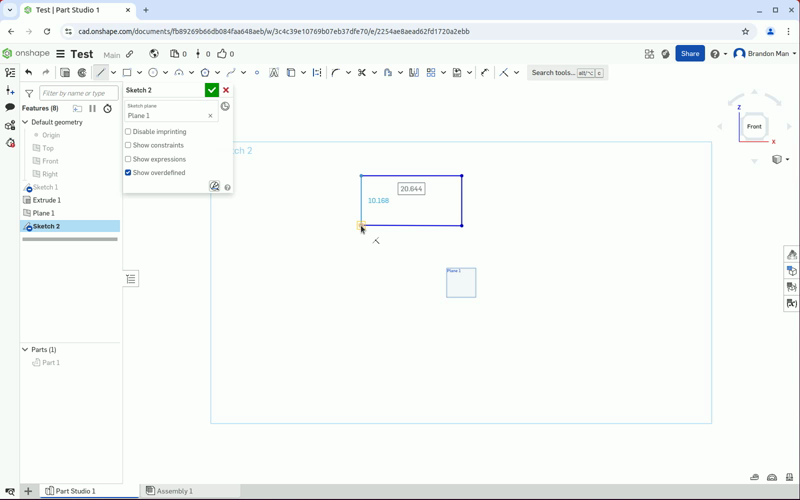
mouse_move(401, 198)
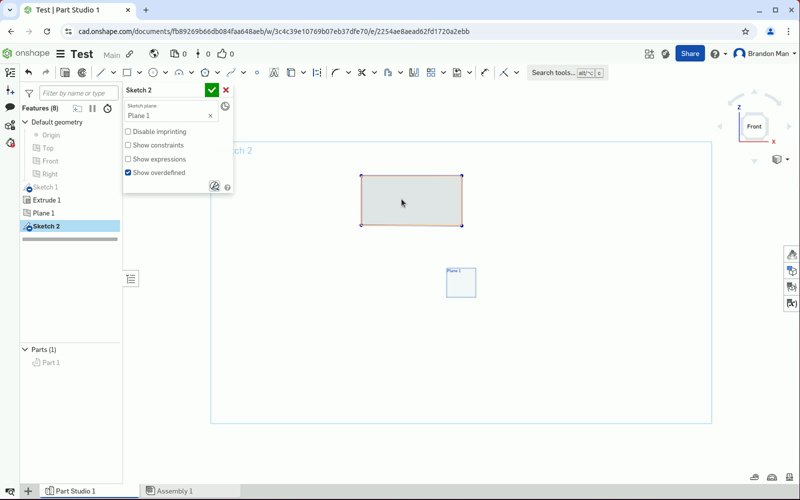
click(401, 198)
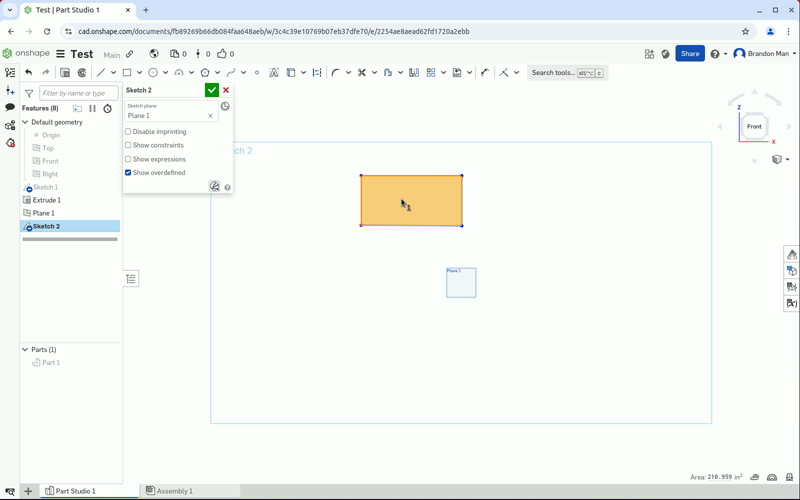
mouse_move(73, 352)
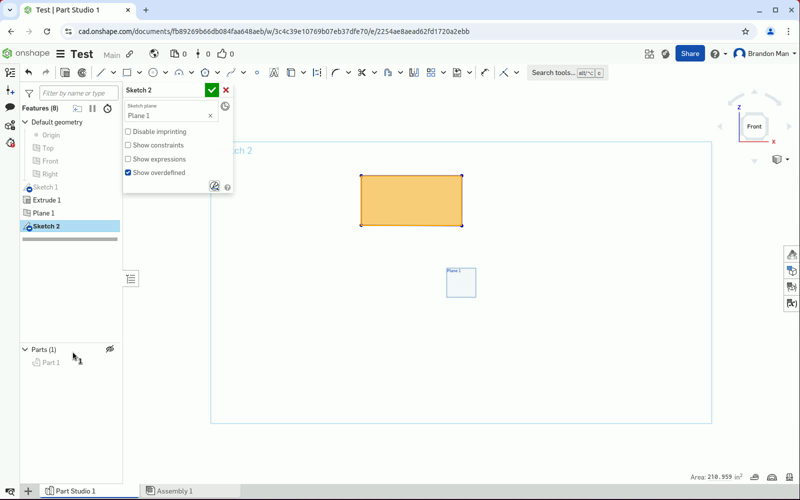
key(shift+y)
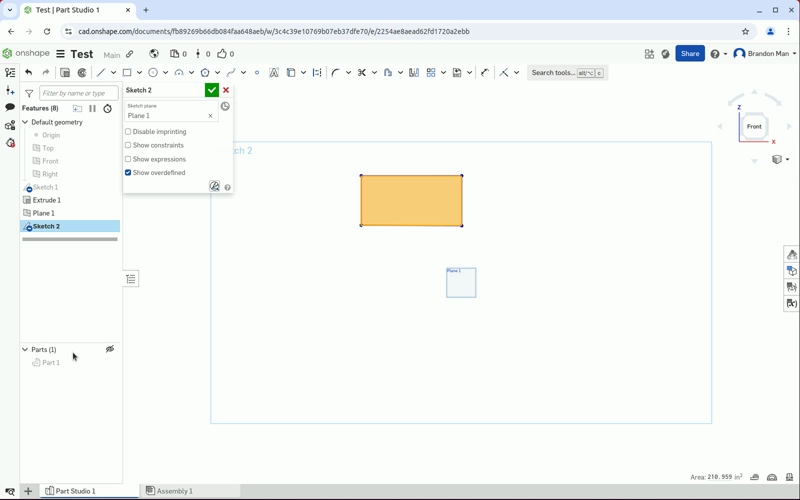
key(shift+e)
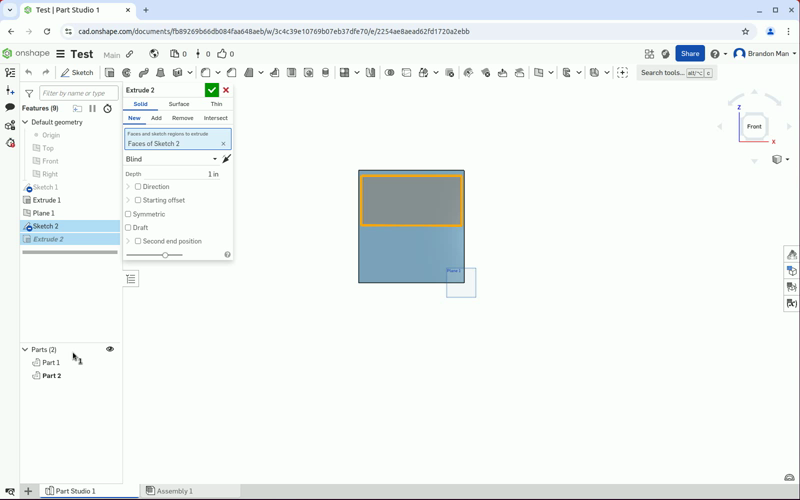
mouse_move(143, 106)
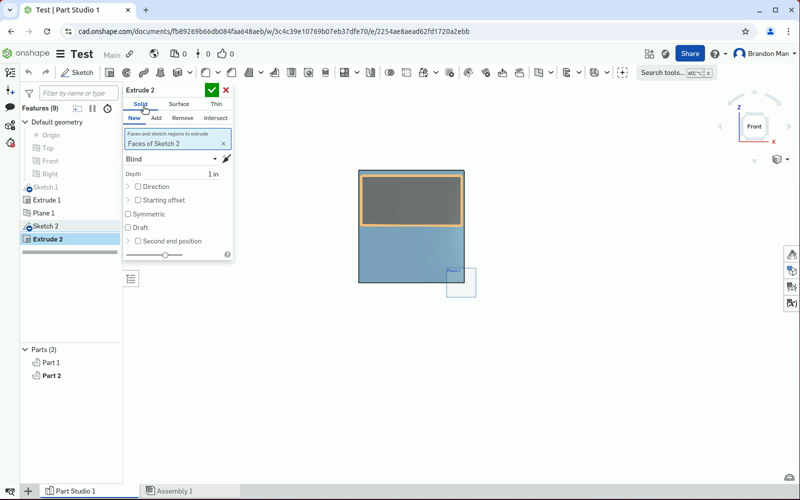
click(143, 106)
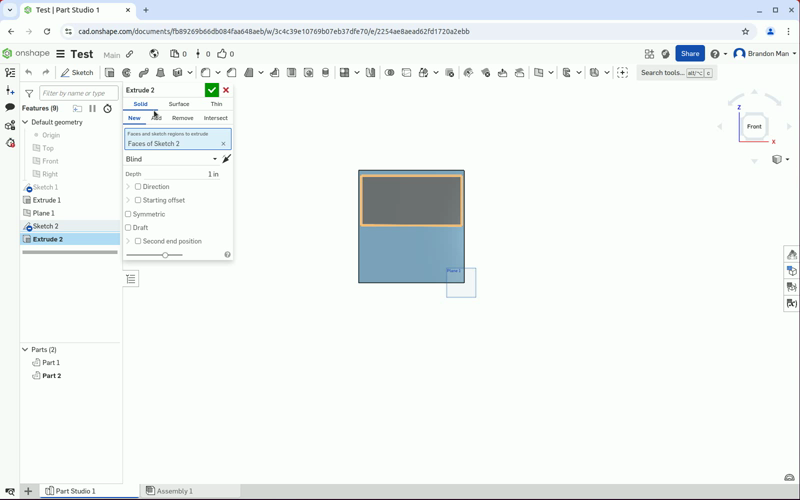
mouse_move(186, 120)
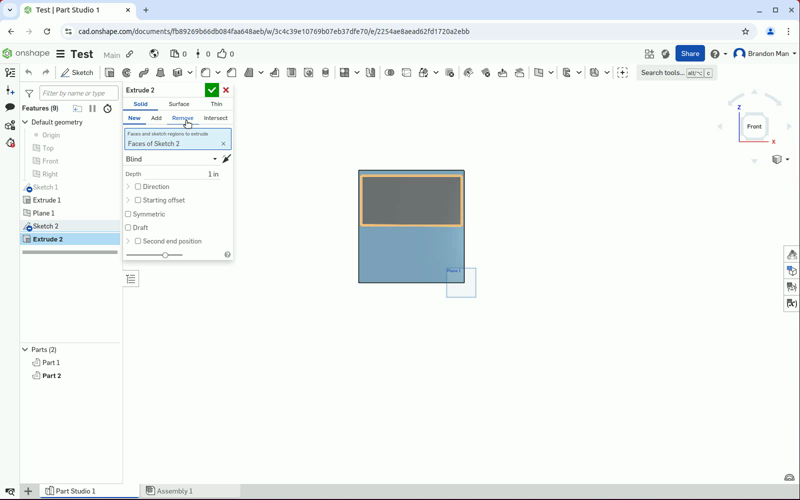
click(186, 120)
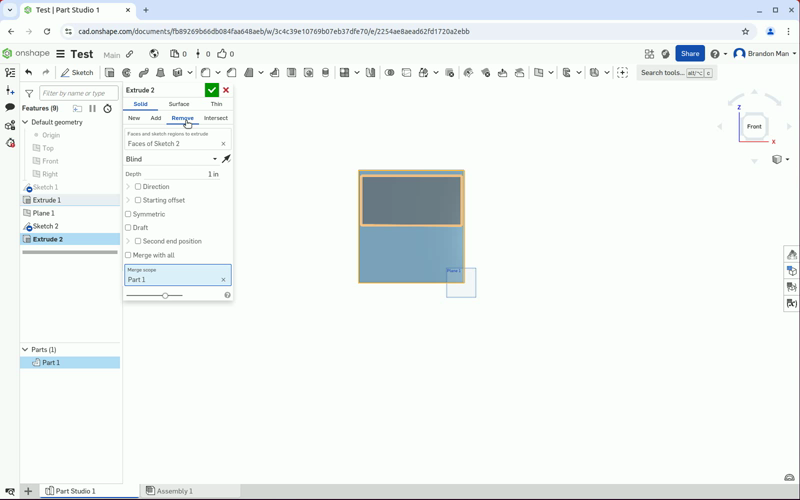
key(tab, 4)
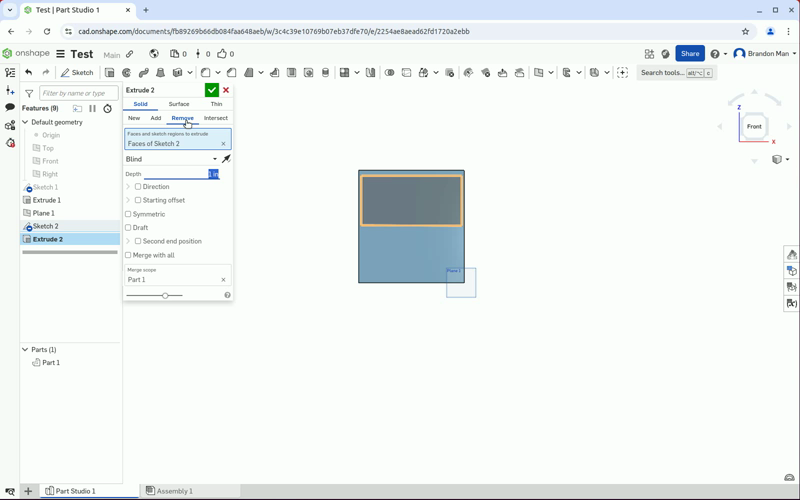
text(10.591)
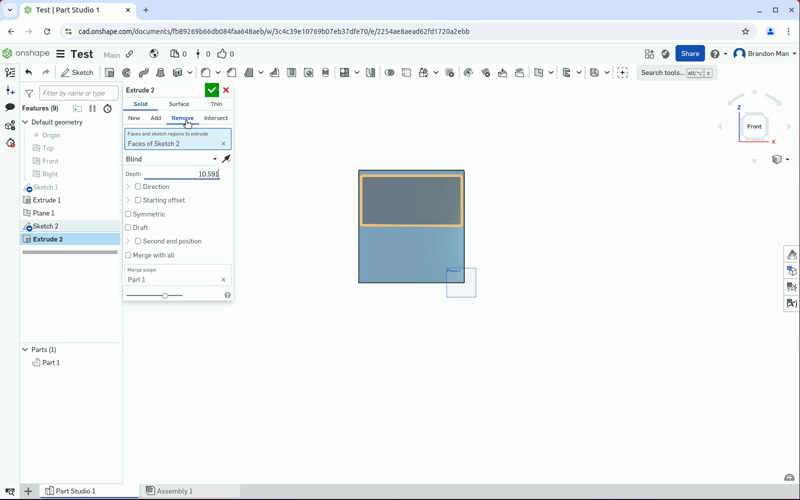
key(tab, 6)
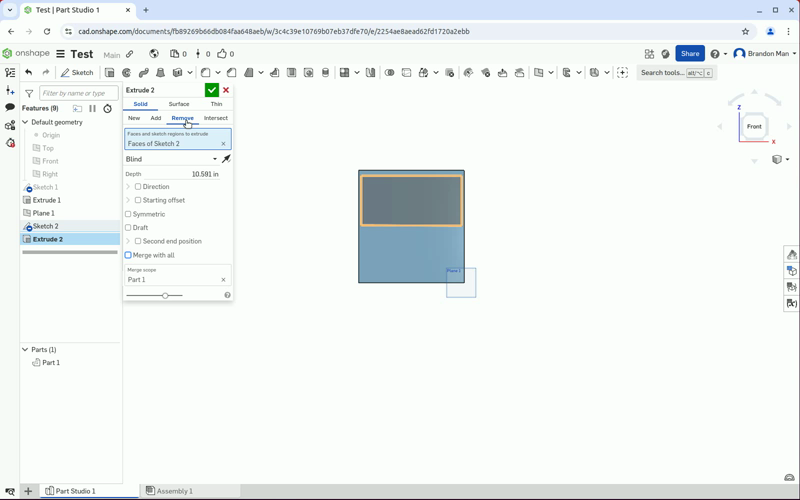
key(space)
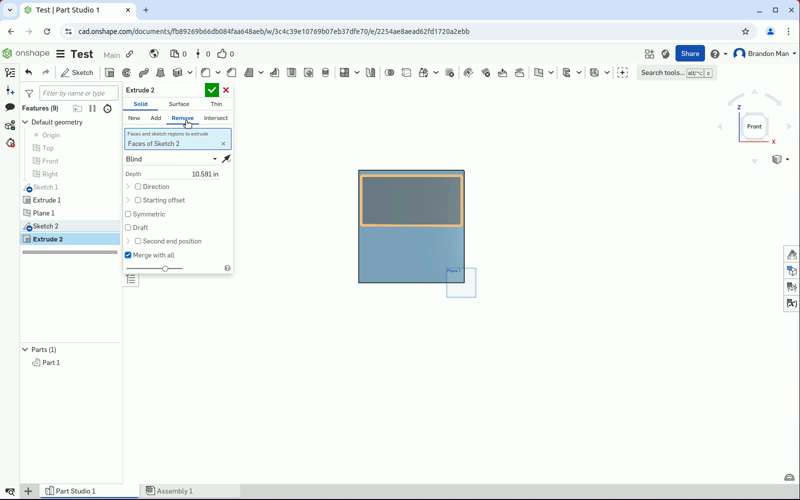
key(enter)
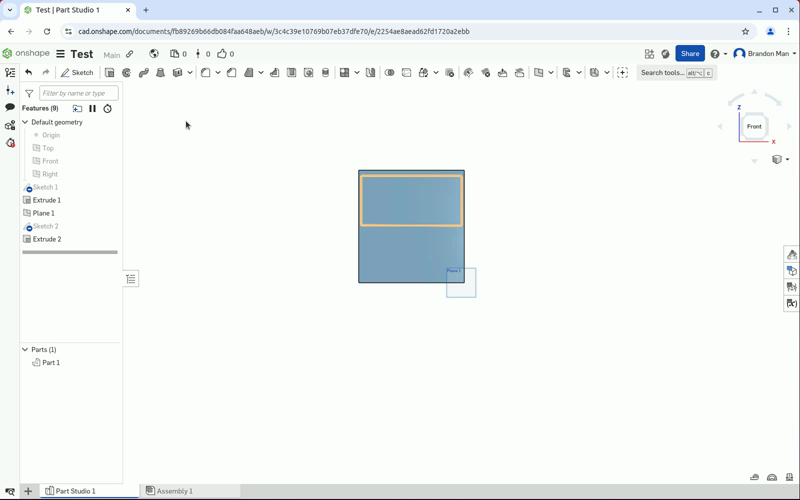
key(shift+h)
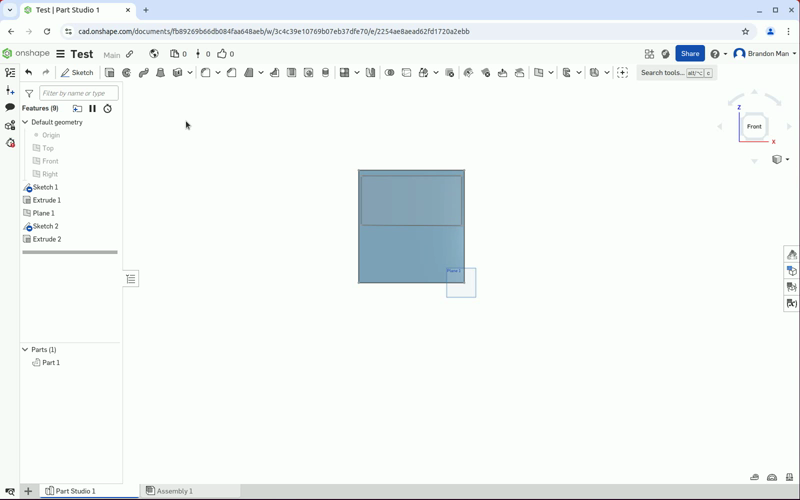
key(shift+h)
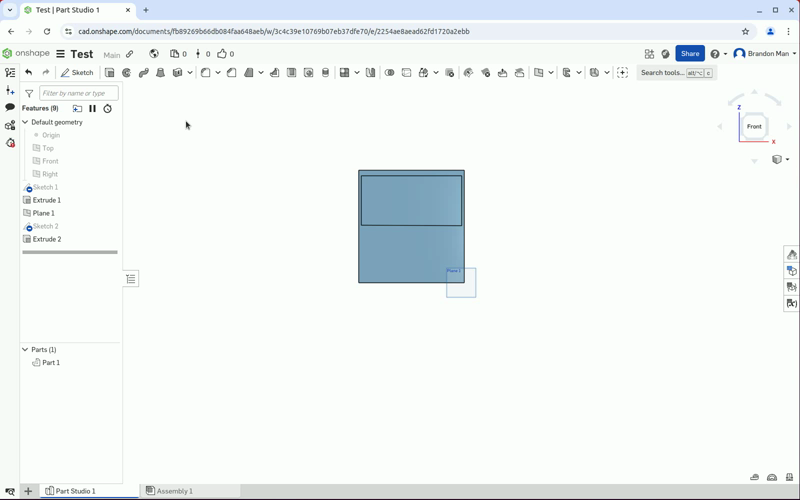
mouse_move(73, 189)
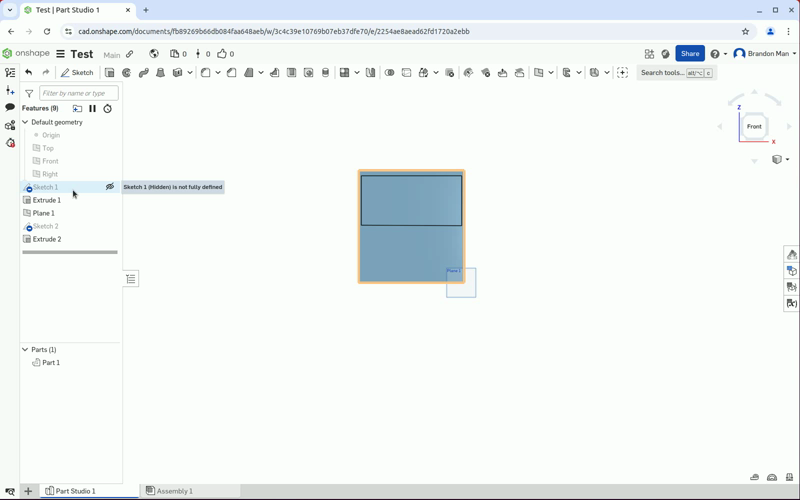
click(73, 189)
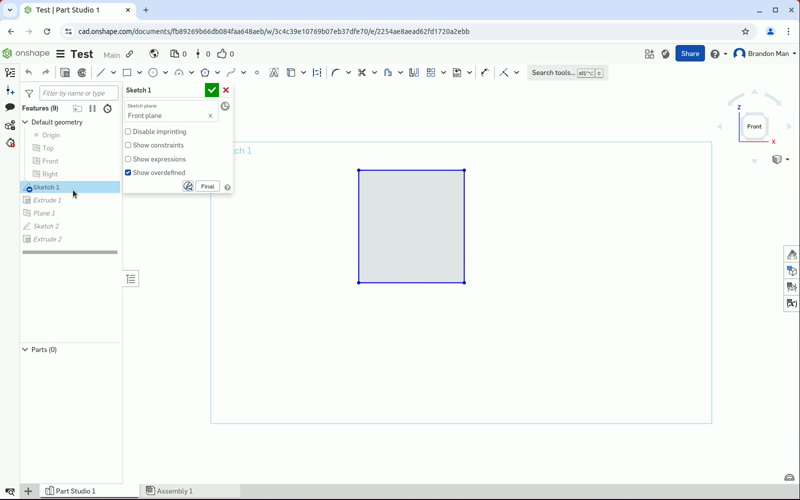
mouse_move(229, 92)
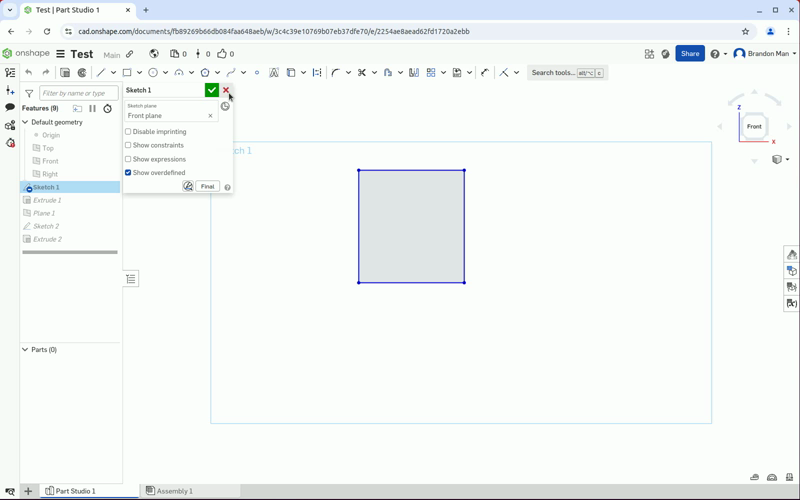
click(229, 92)
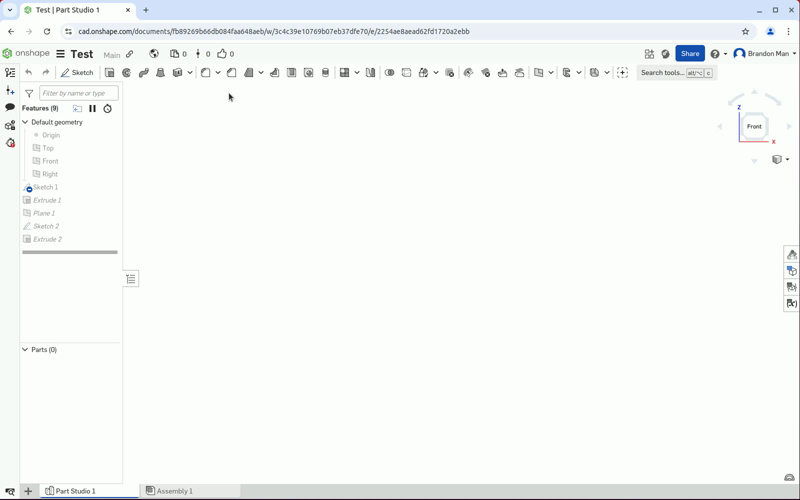
key(shift+s)
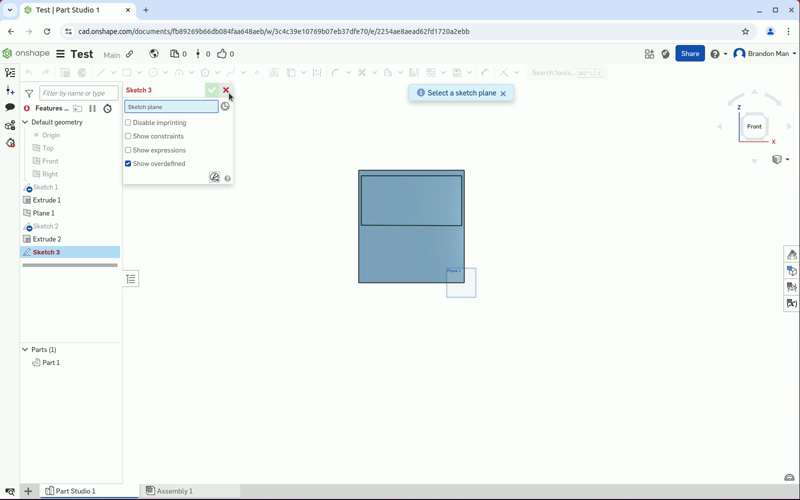
mouse_move(73, 215)
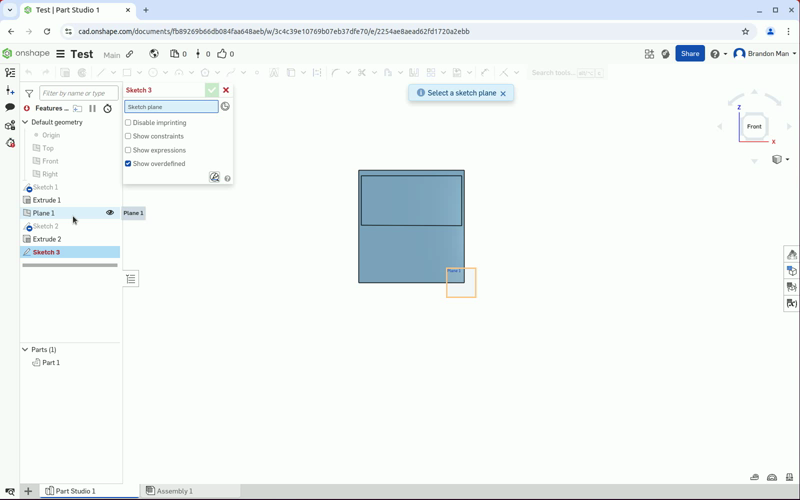
click(73, 215)
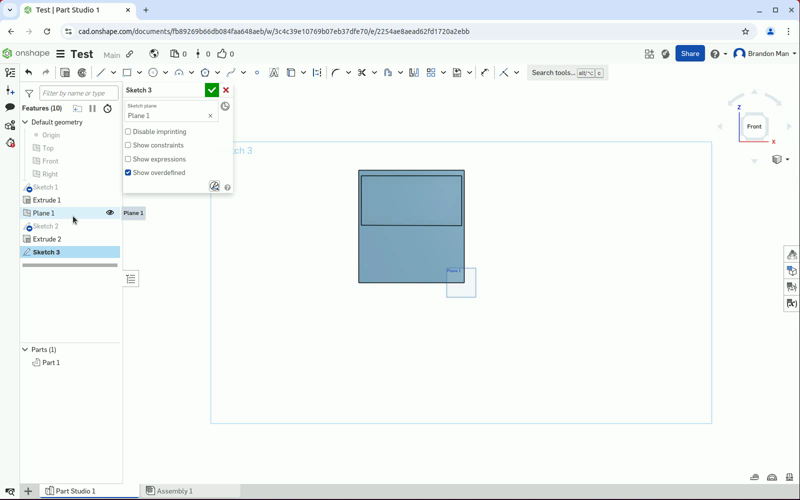
mouse_move(73, 352)
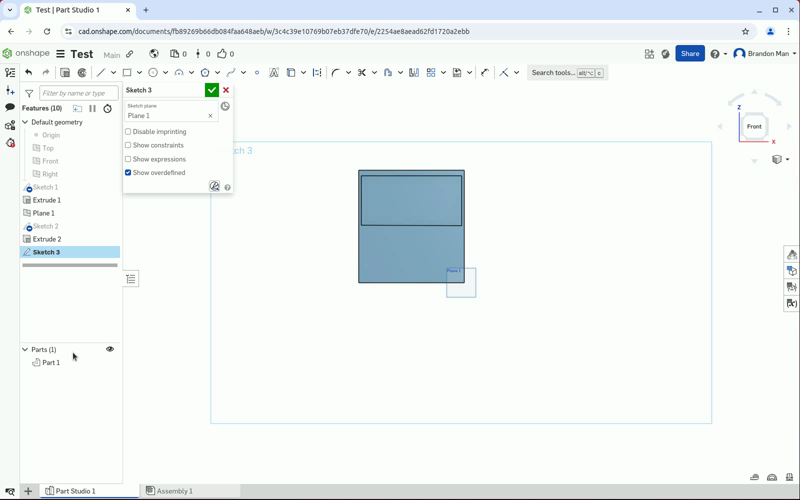
key(y)
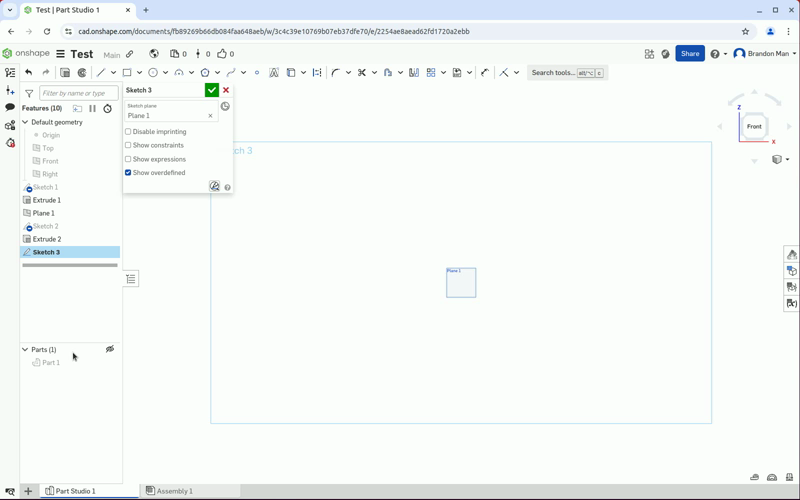
key(l)
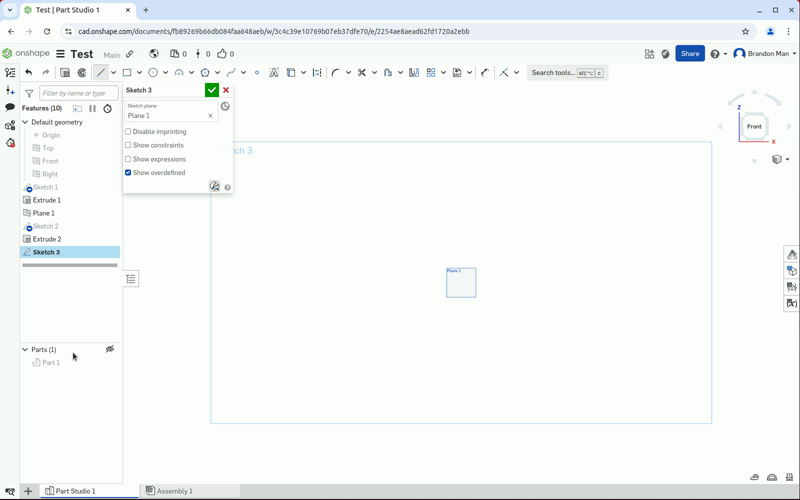
key_down(shift)
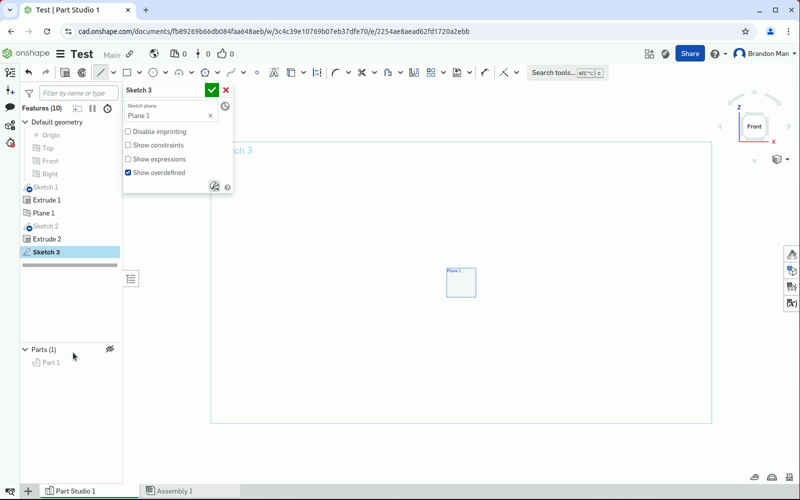
mouse_move(361, 278)
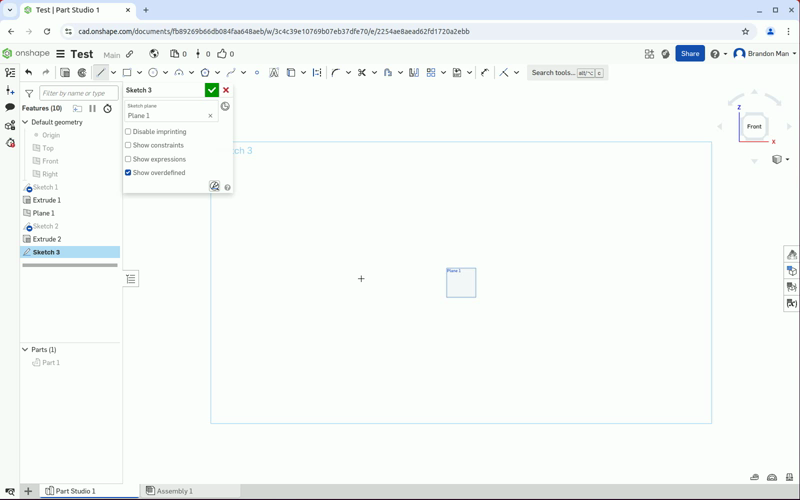
click(361, 278)
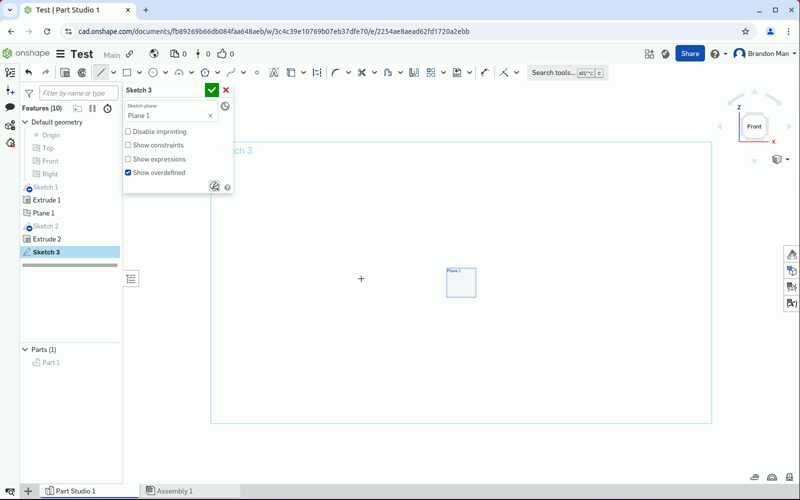
key_up(shift)
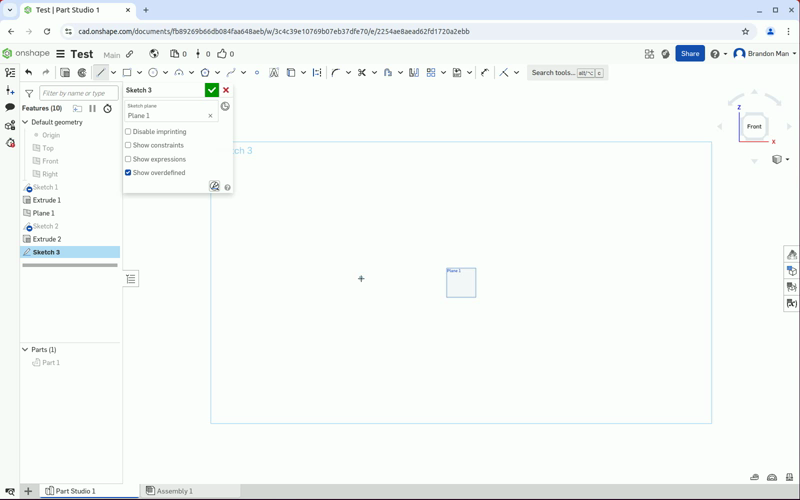
key_down(shift)
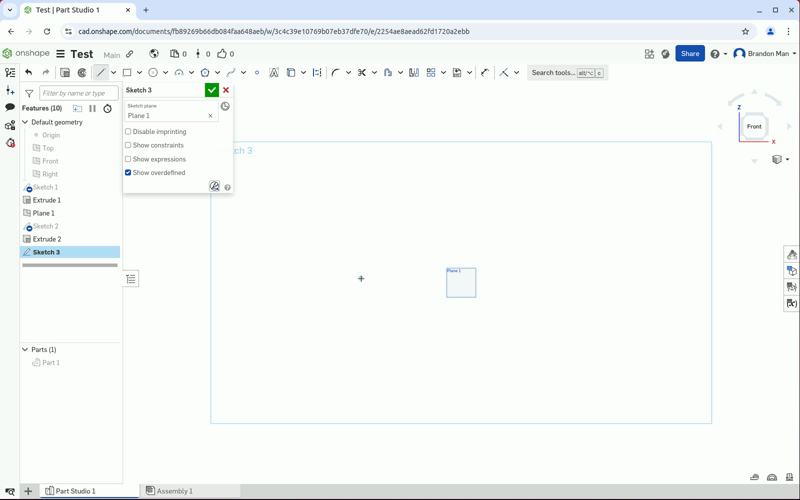
mouse_move(461, 278)
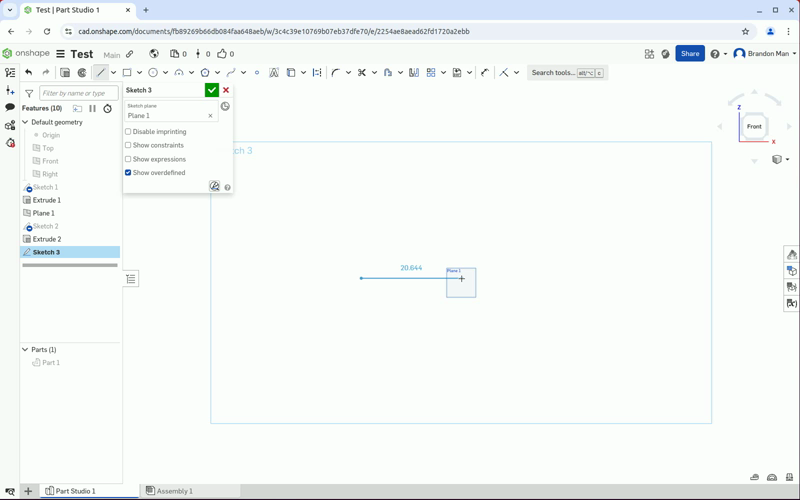
click(461, 278)
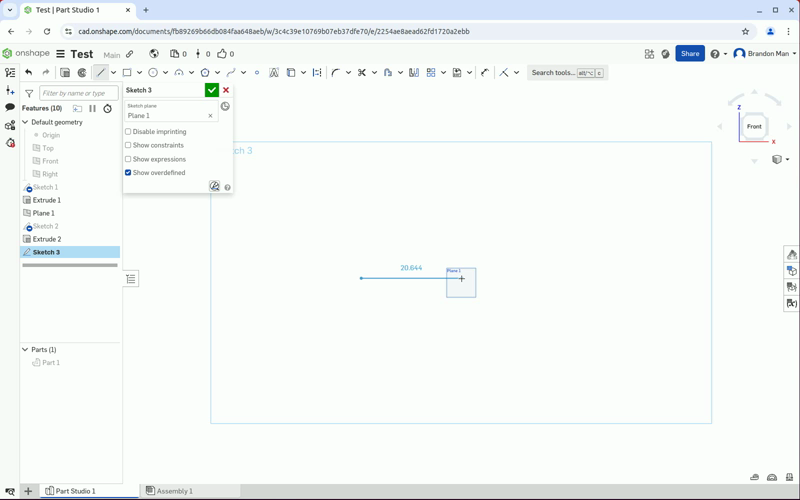
key_up(shift)
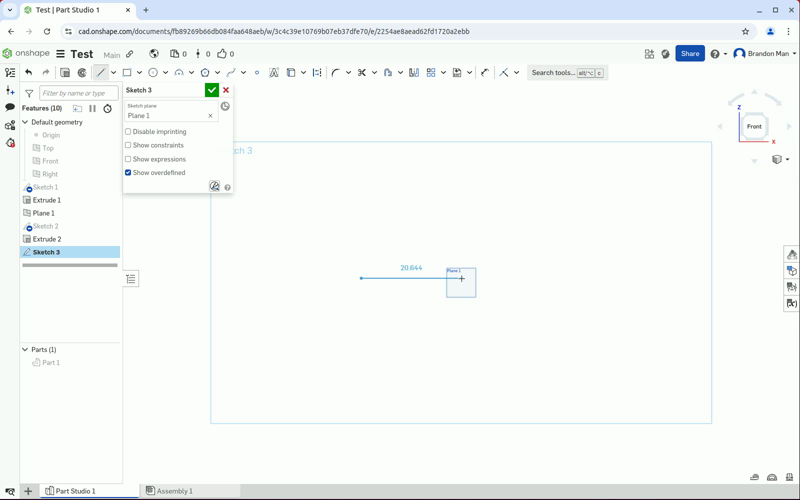
key_down(shift)
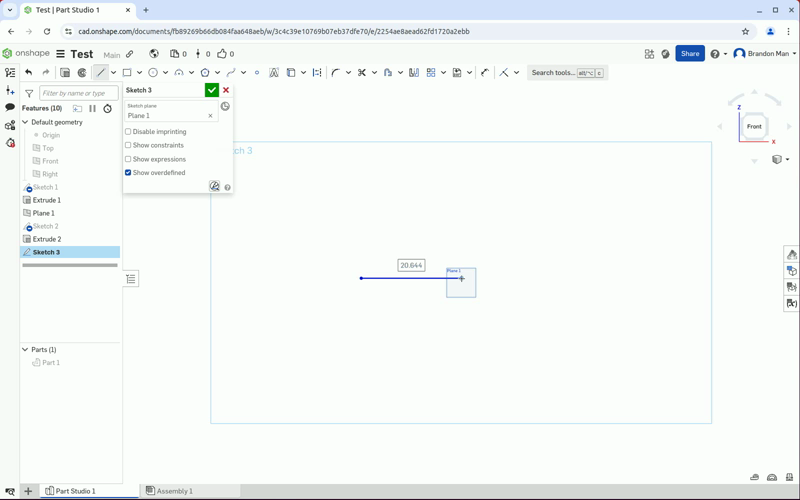
mouse_move(492, 278)
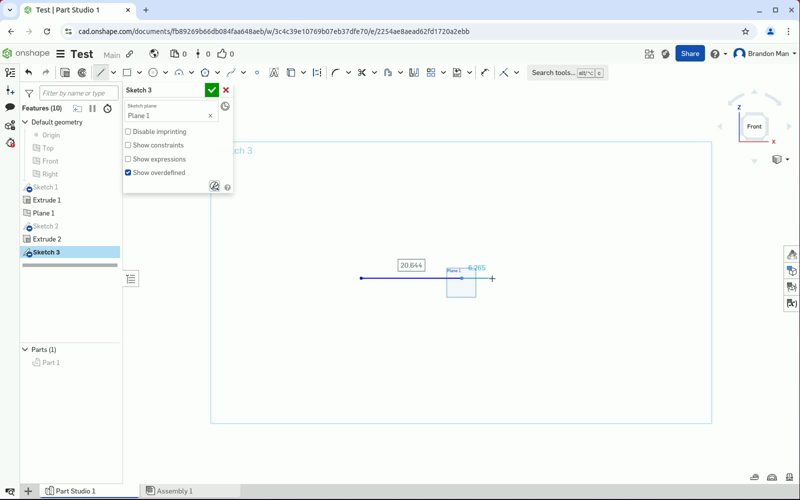
mouse_move(461, 228)
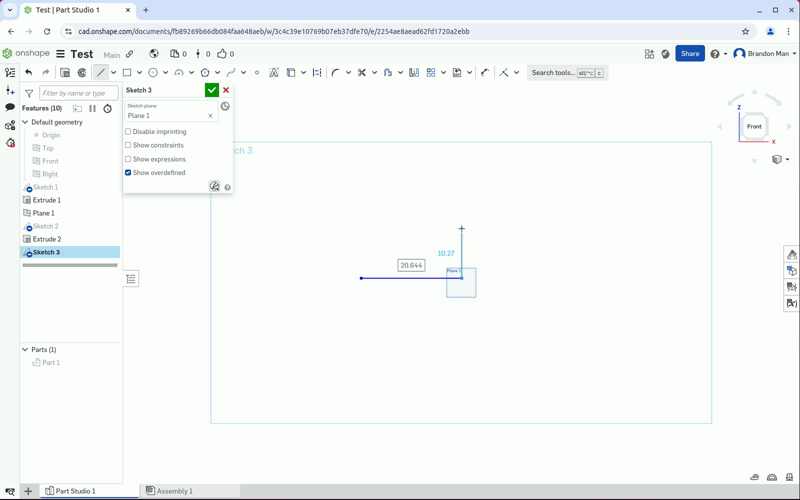
click(461, 228)
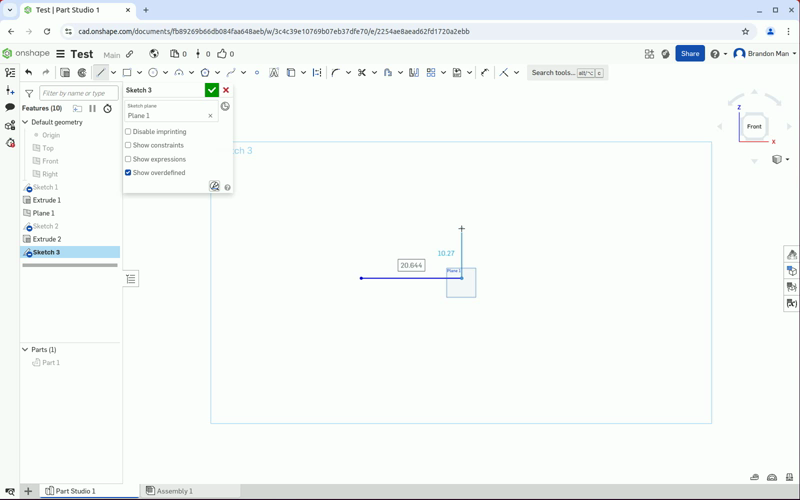
key_up(shift)
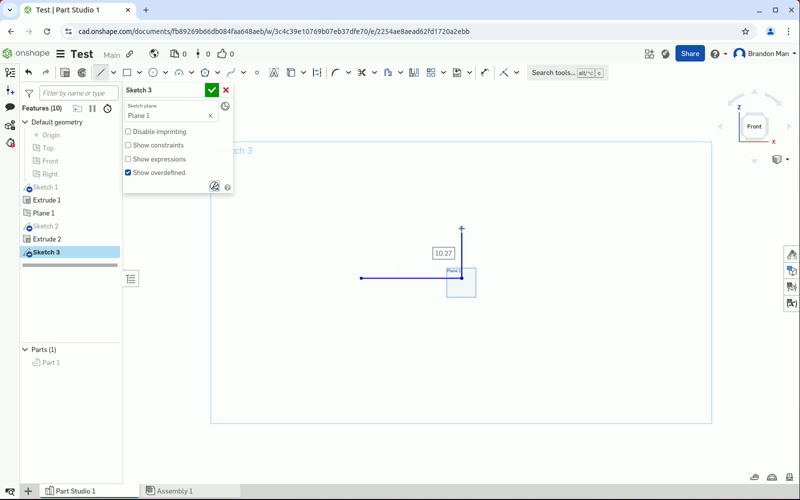
key_down(shift)
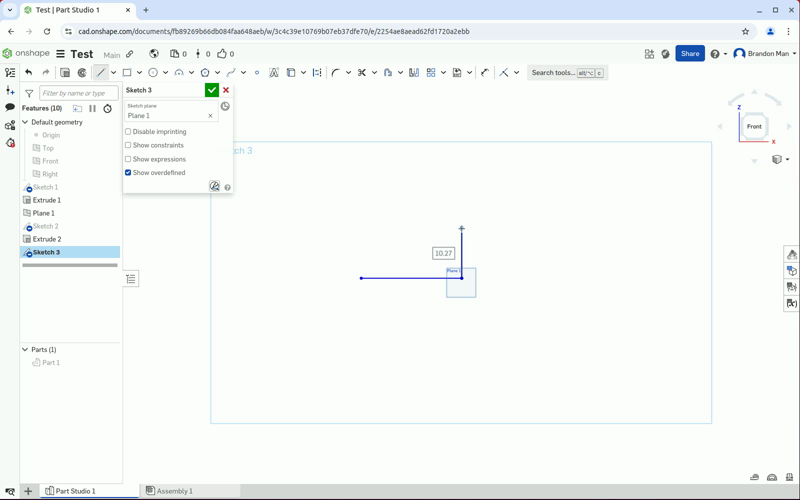
mouse_move(361, 228)
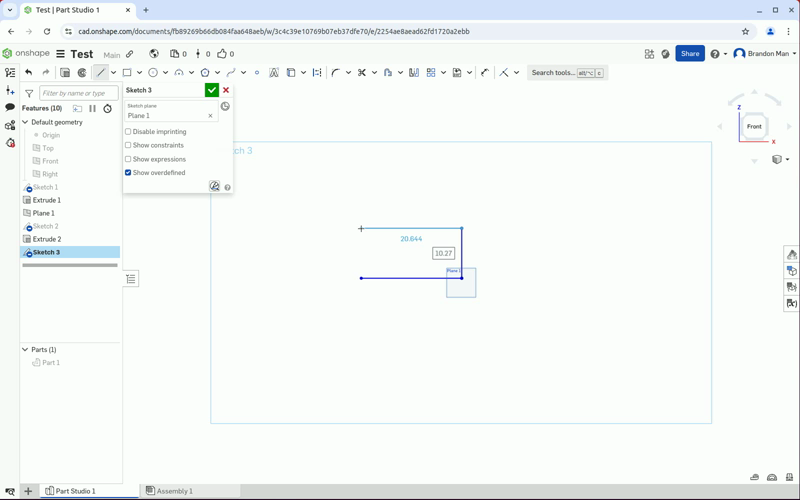
click(361, 228)
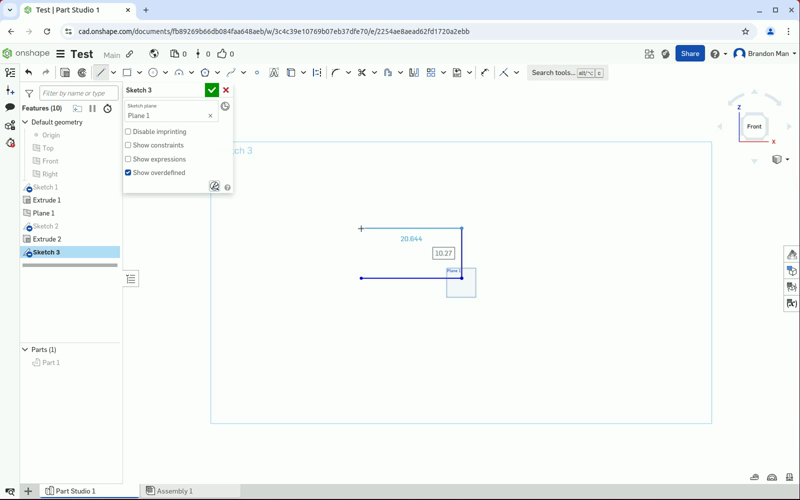
key_up(shift)
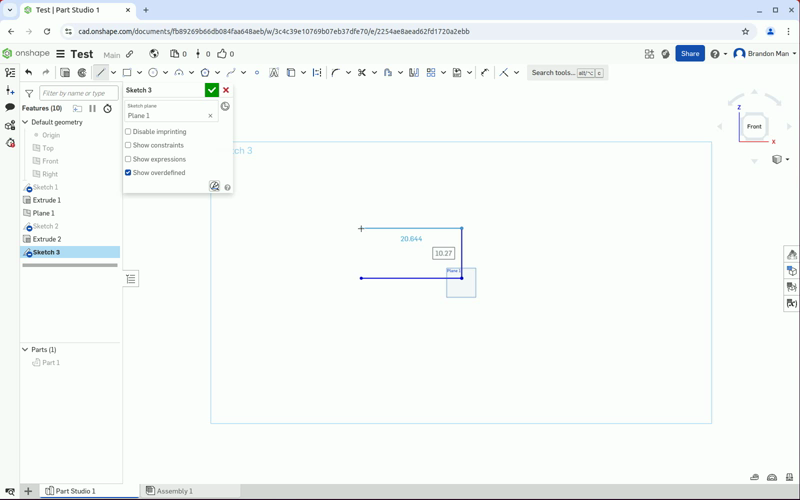
mouse_move(391, 228)
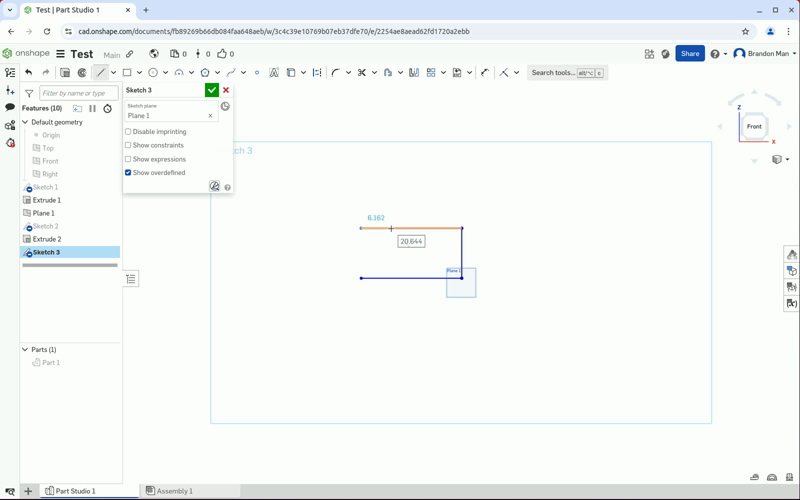
key_down(shift)
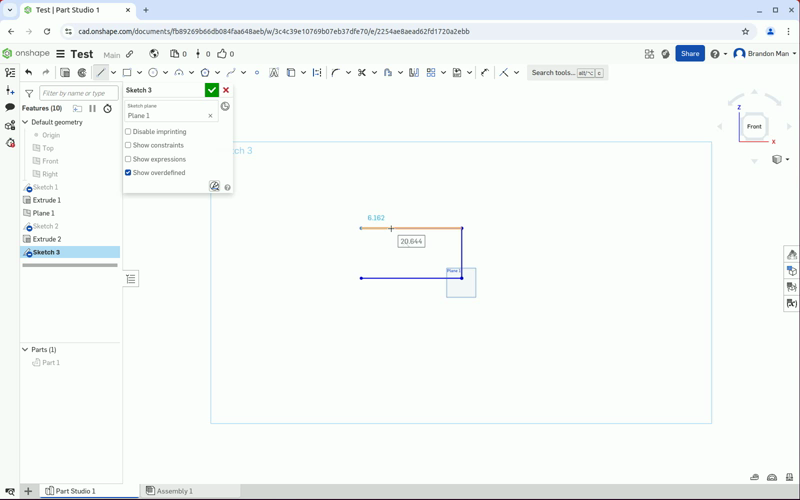
mouse_move(361, 278)
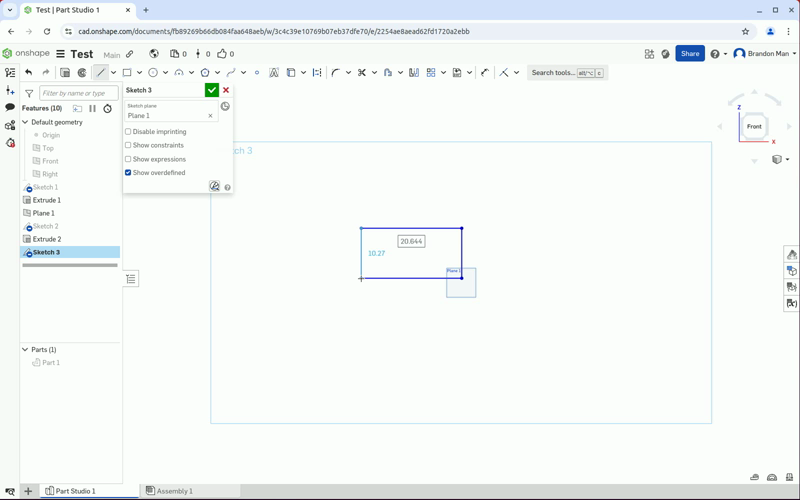
key_up(shift)
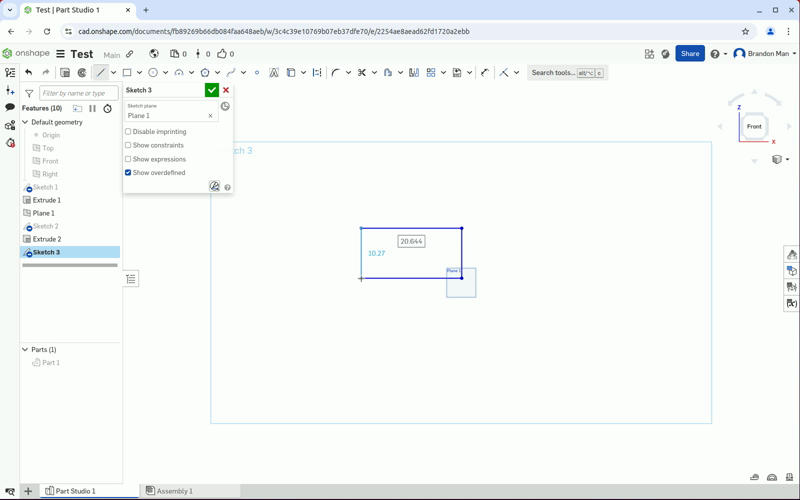
click(361, 278)
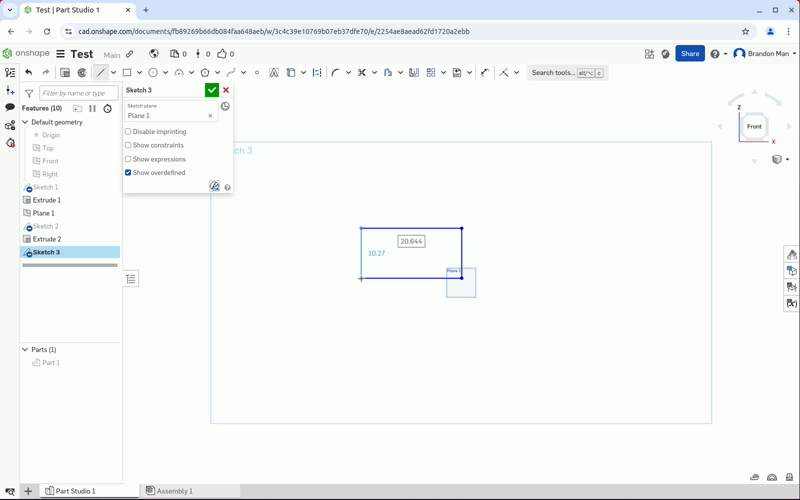
key(esc)
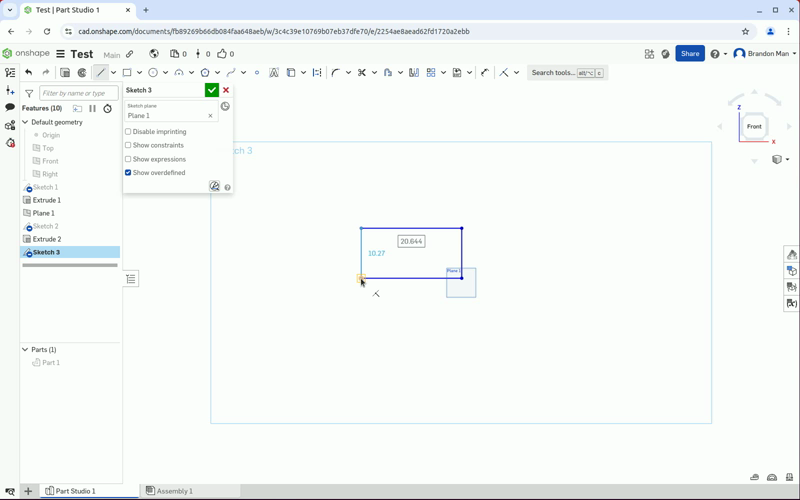
mouse_move(368, 236)
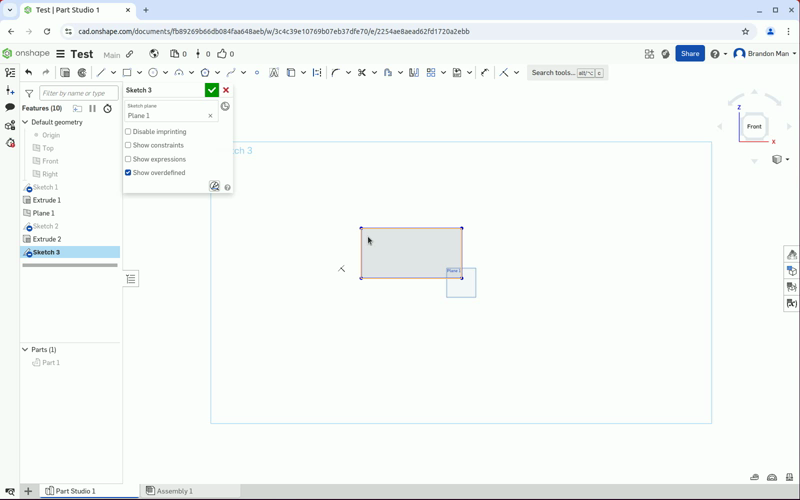
click(368, 236)
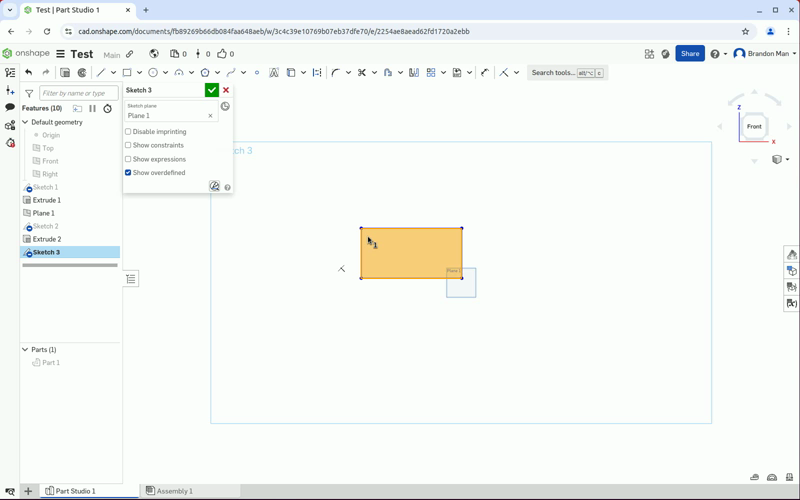
mouse_move(73, 352)
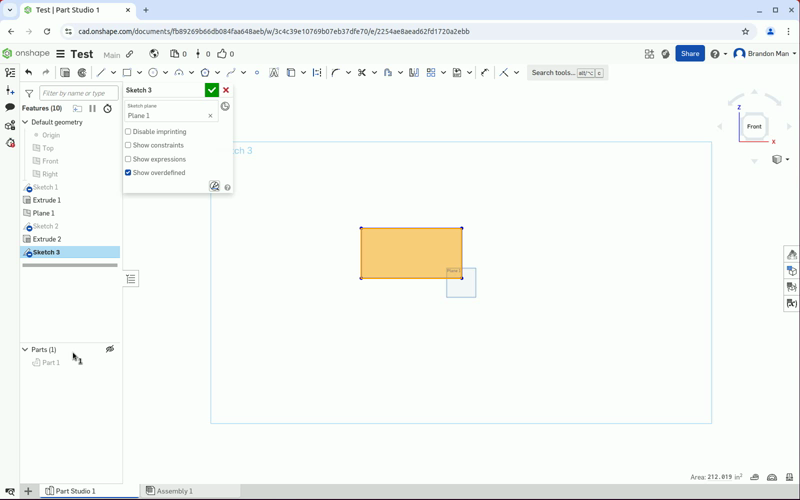
key(shift+y)
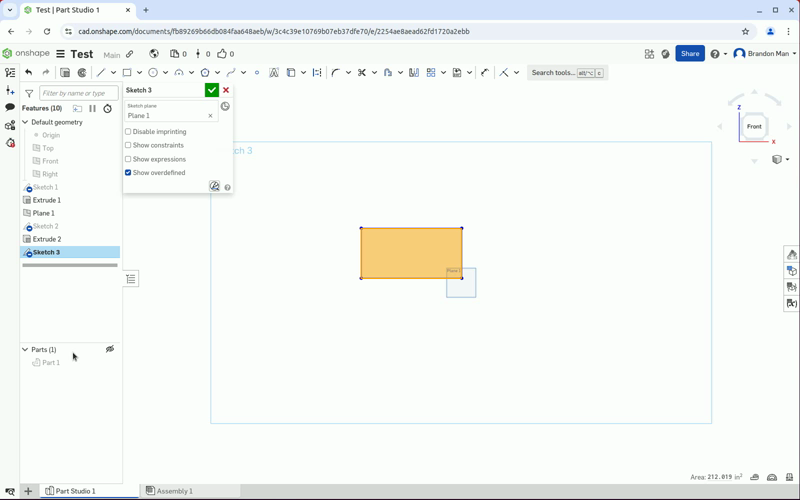
key(shift+e)
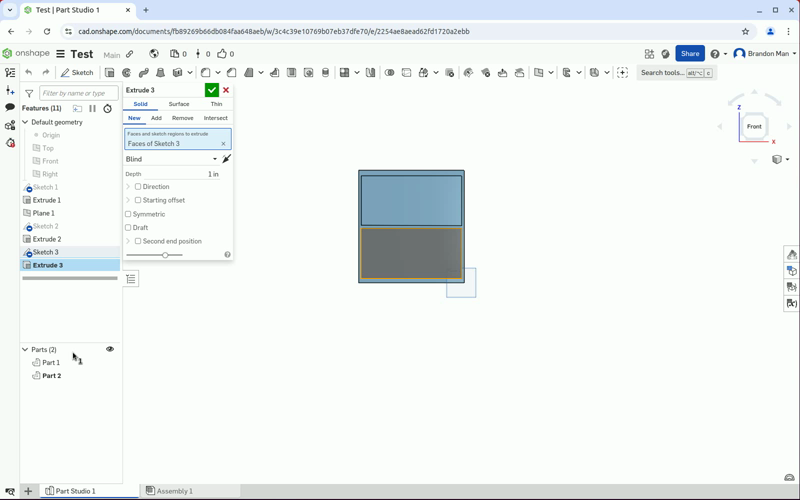
mouse_move(143, 106)
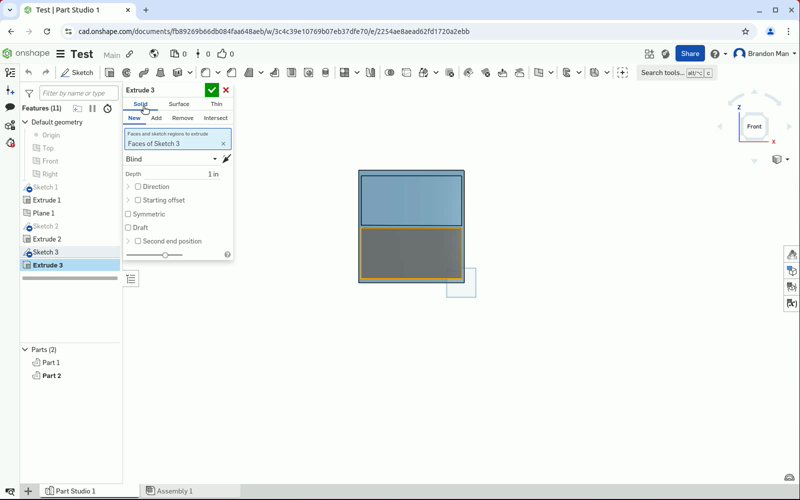
click(143, 106)
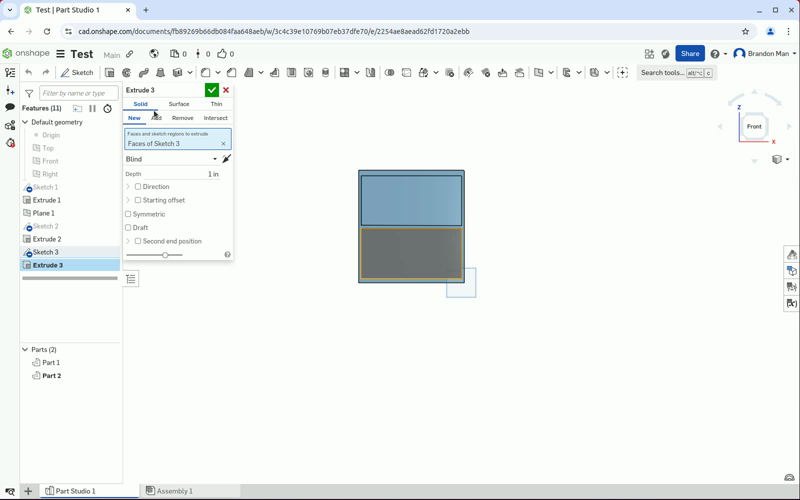
mouse_move(186, 120)
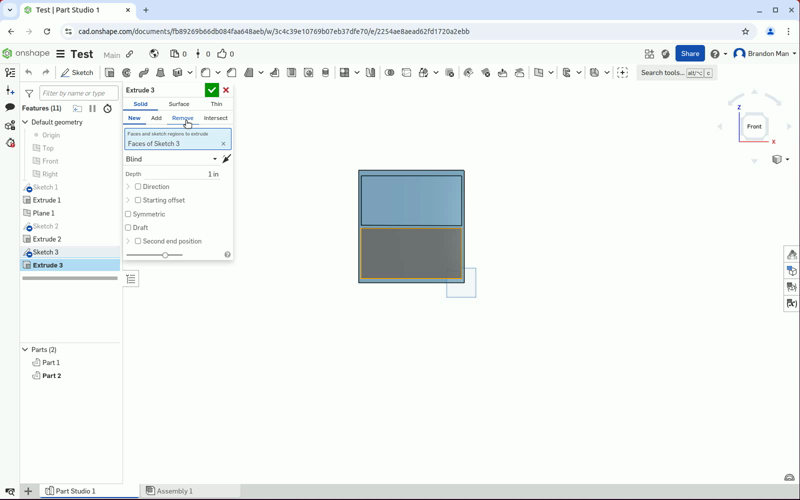
click(186, 120)
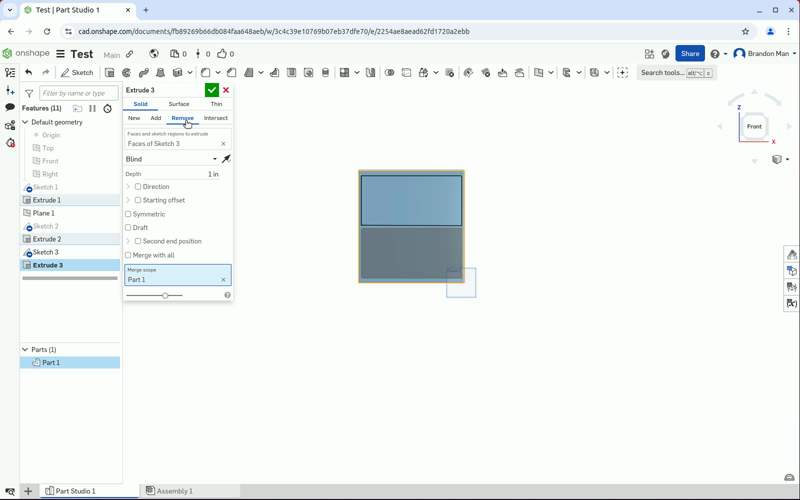
key(tab, 4)
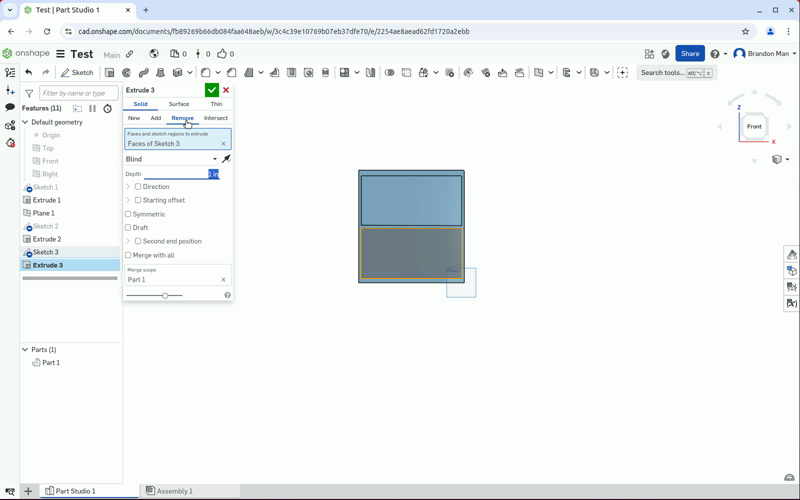
text(10.591)
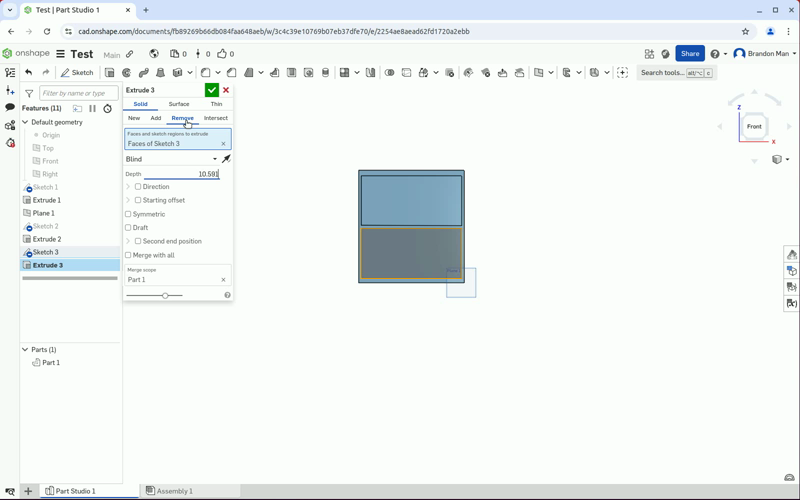
key(tab, 6)
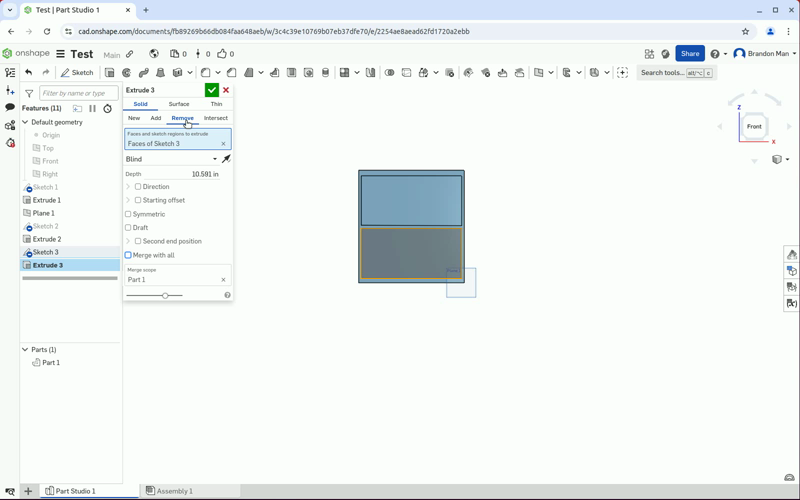
key(space)
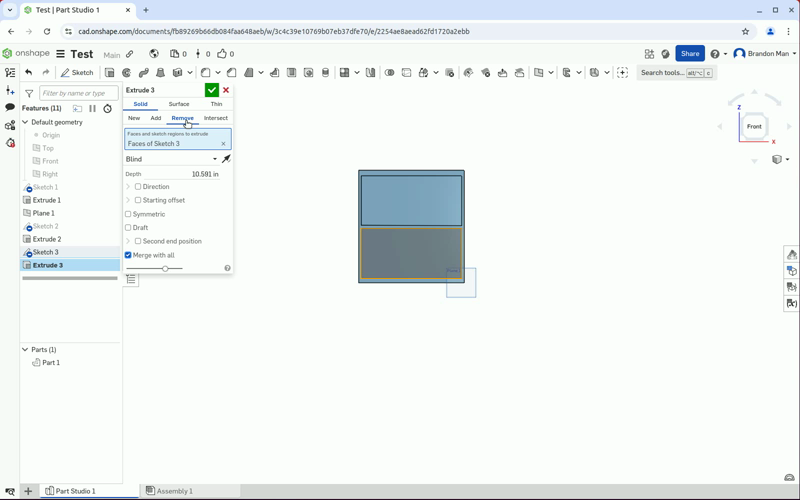
key(enter)
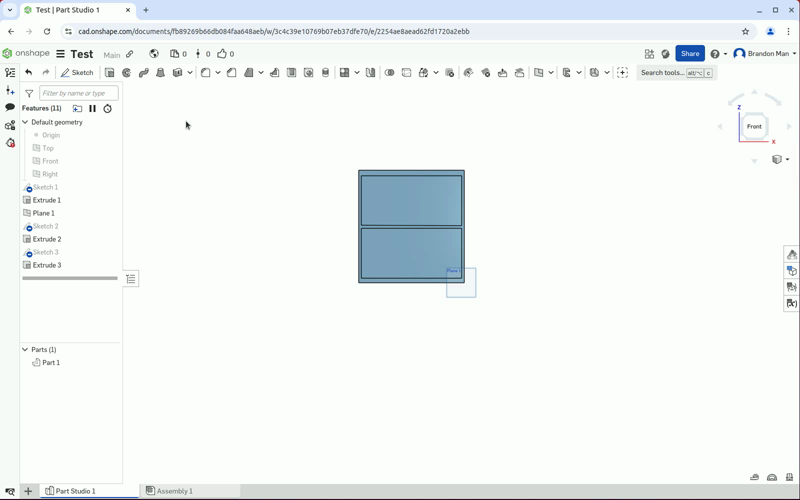
key(shift+h)
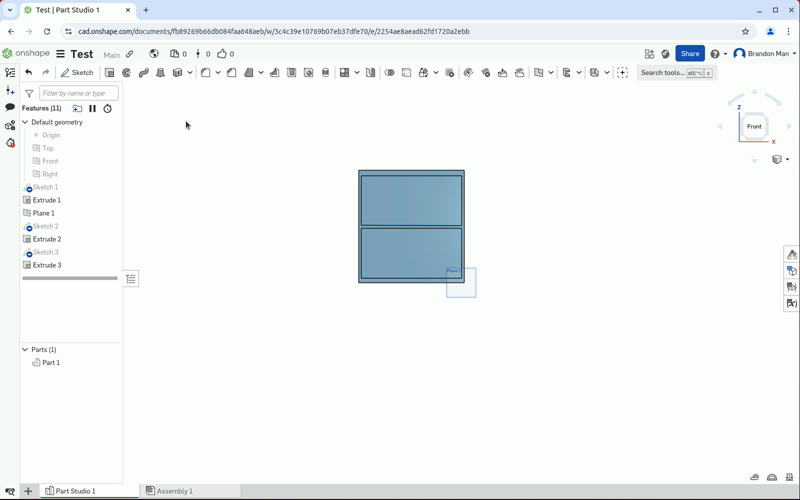
key(shift+h)
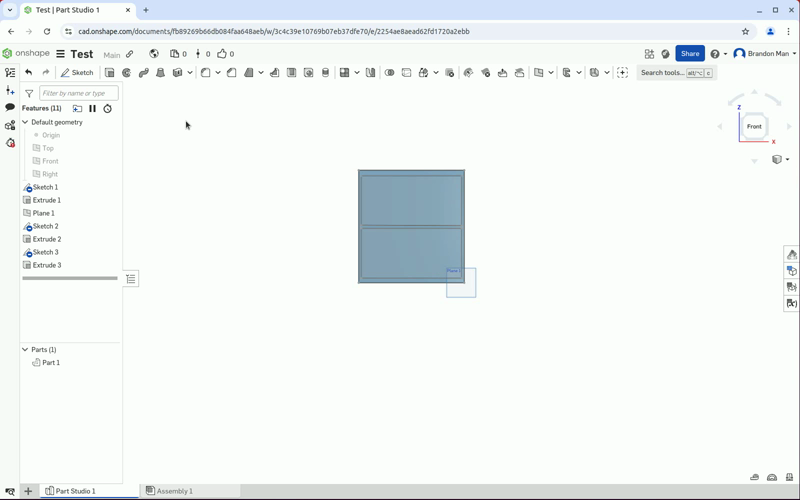
key(shift+7)
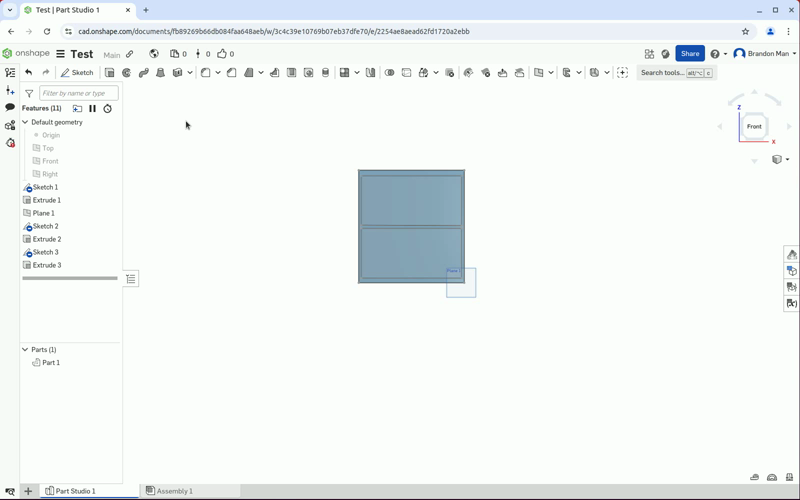
key(left, 2)
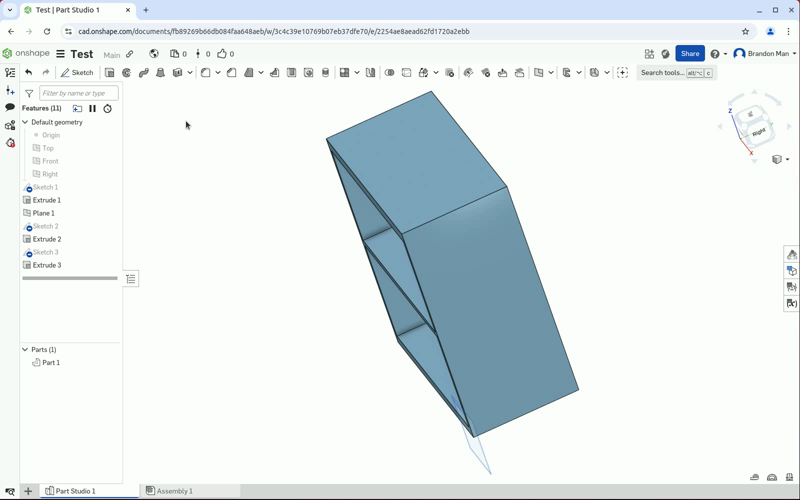
key(down, 2)
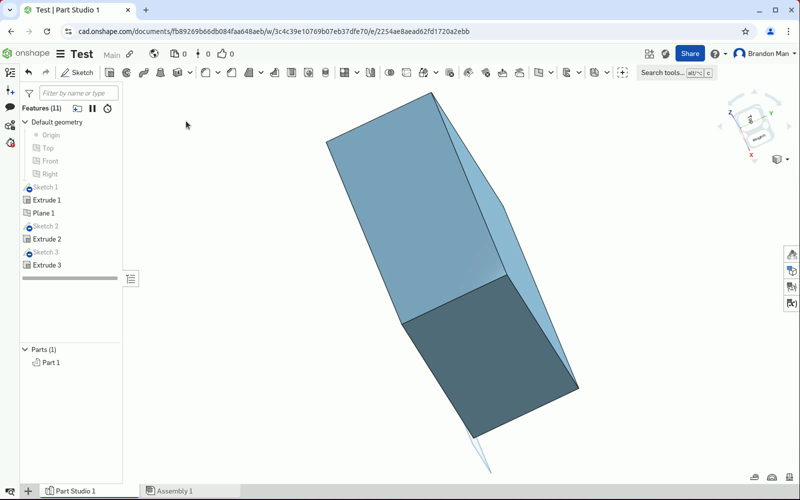
key(up, 2)
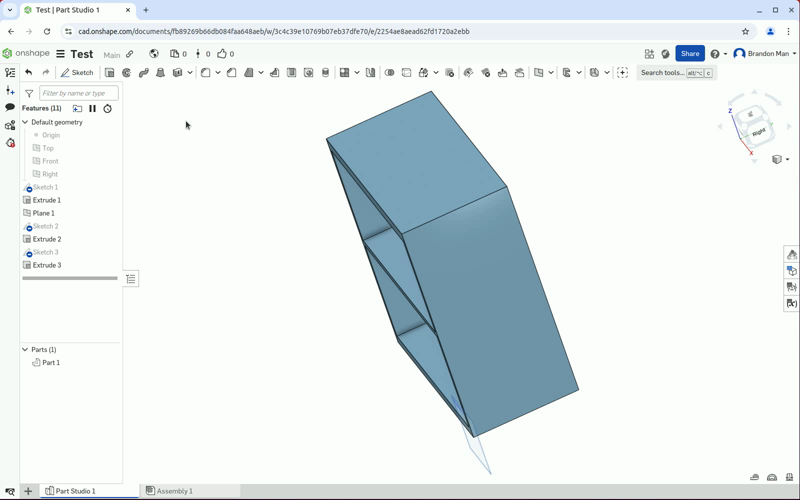
key(right, 2)
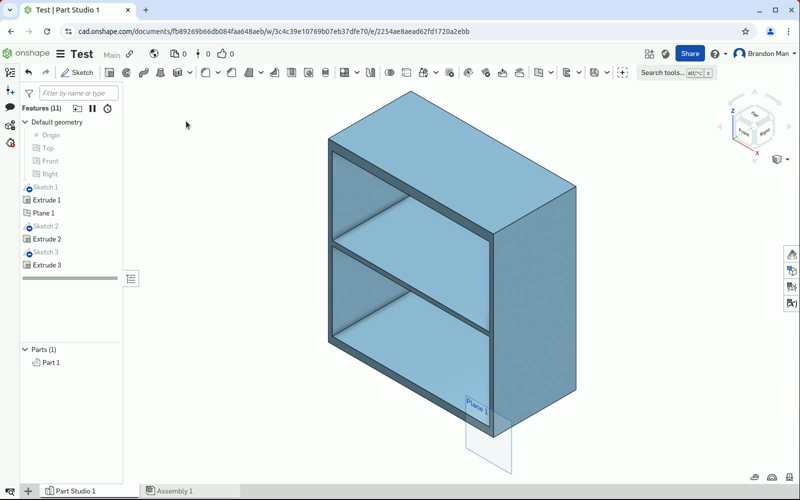
mouse_move(73, 189)
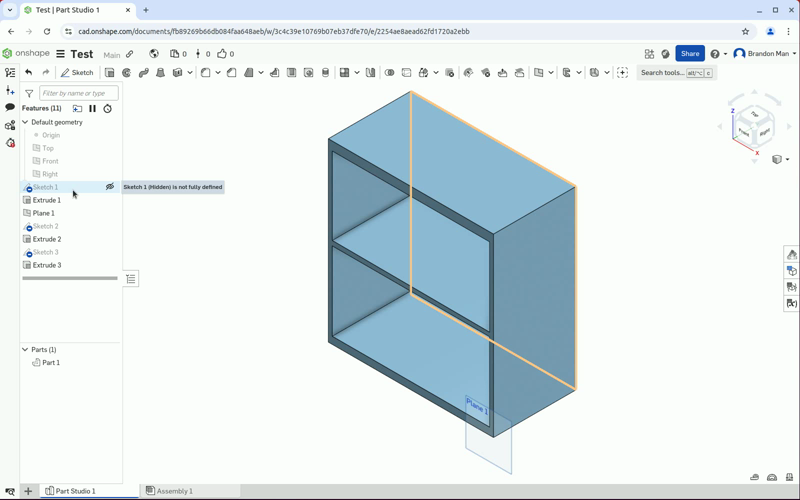
click(73, 189)